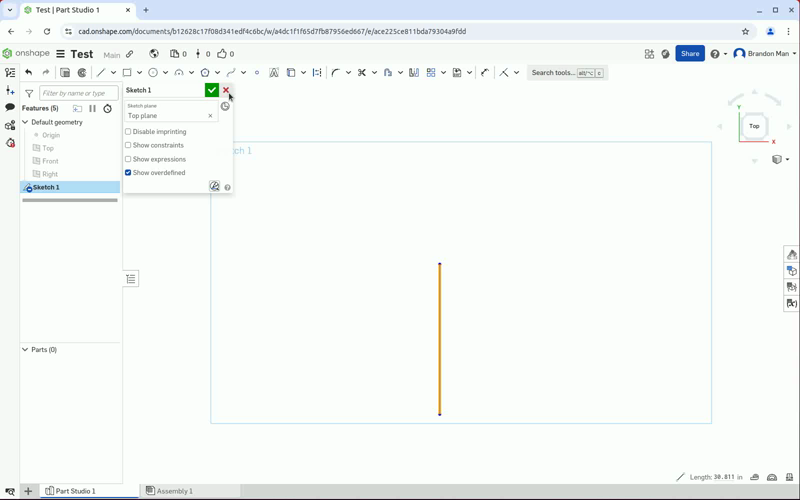
key(shift+h)
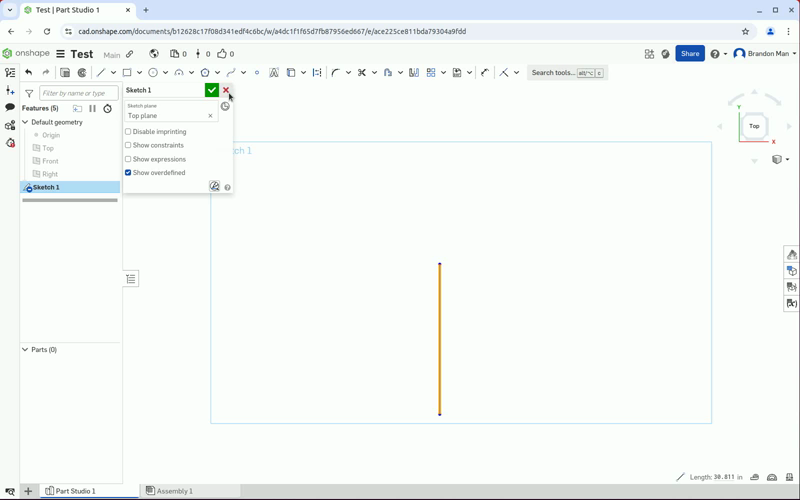
key(shift+s)
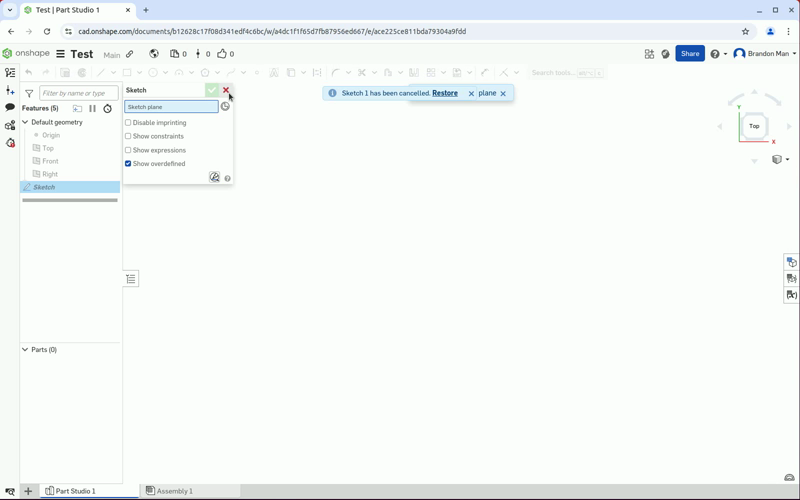
mouse_move(73, 150)
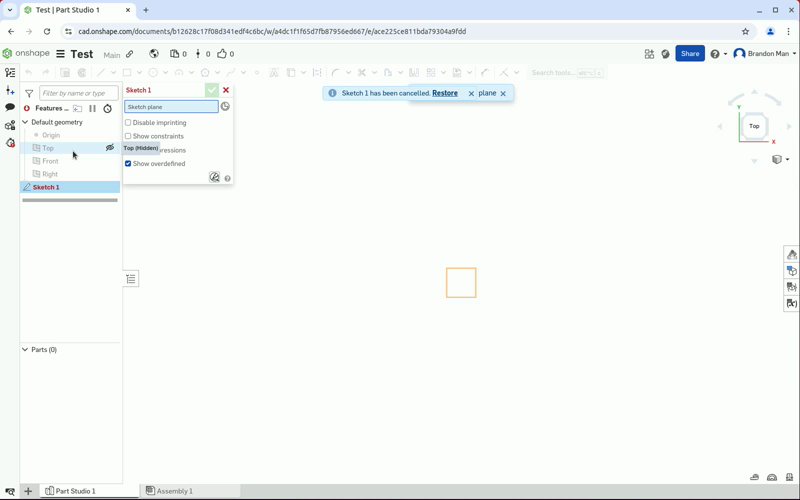
click(73, 150)
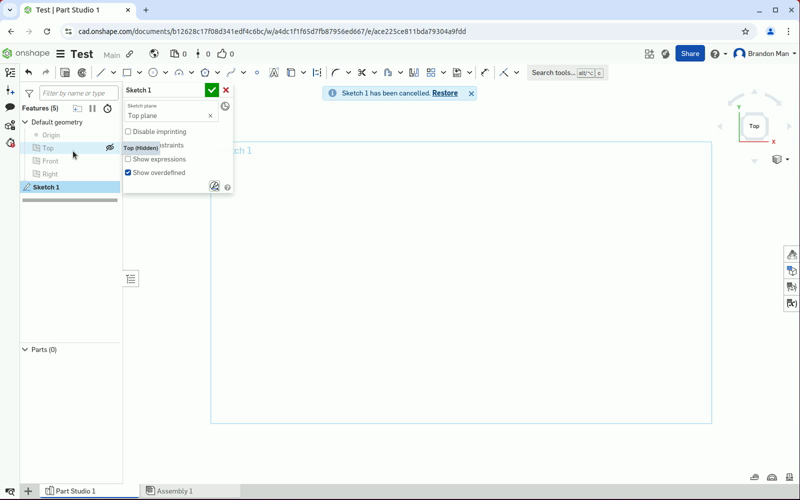
mouse_move(73, 352)
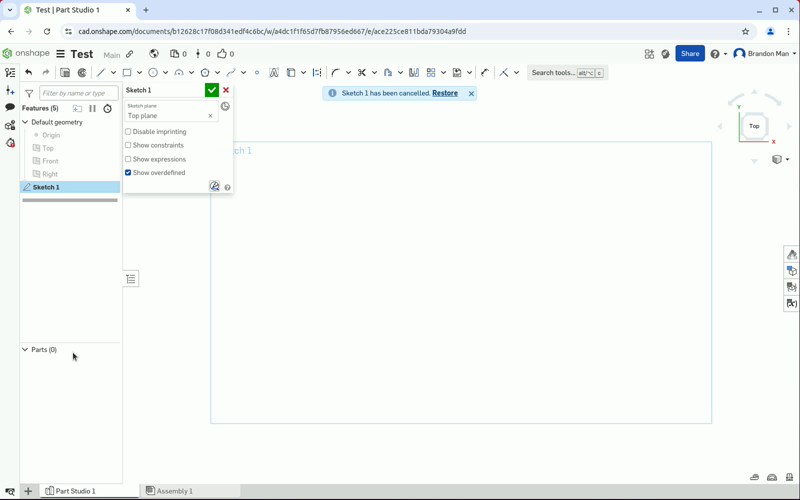
key(y)
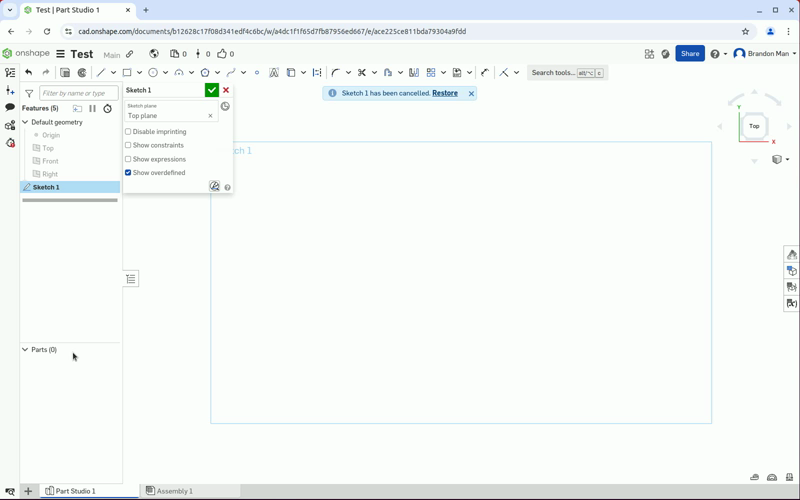
key(l)
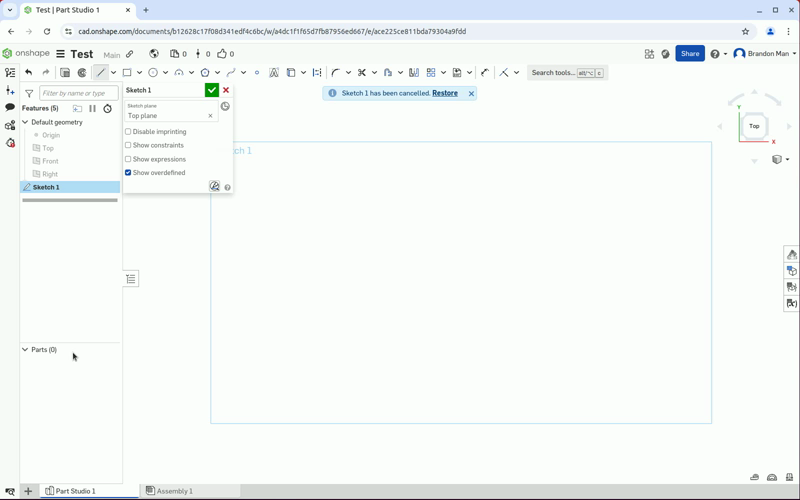
key_down(shift)
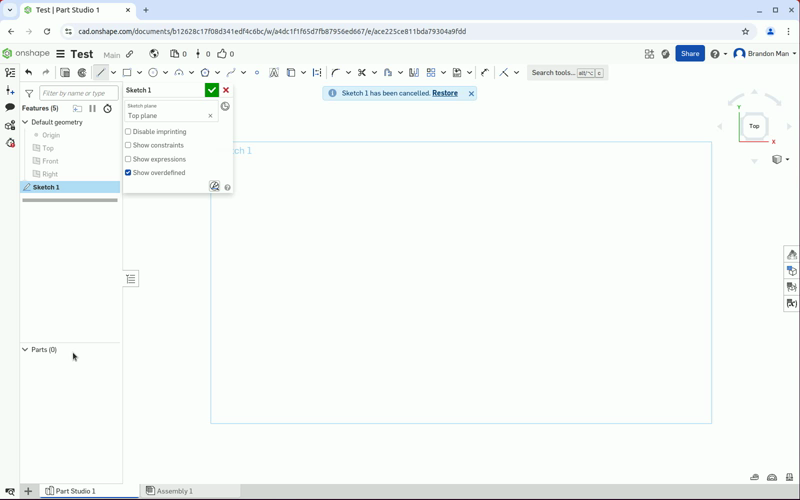
mouse_move(392, 355)
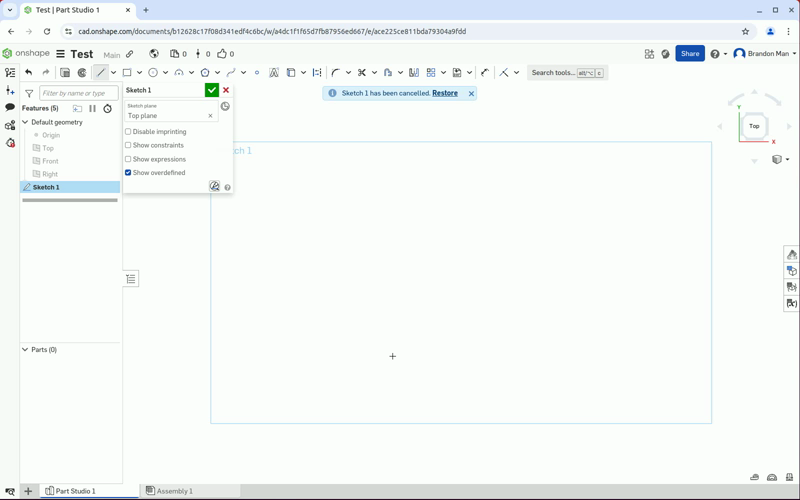
click(392, 355)
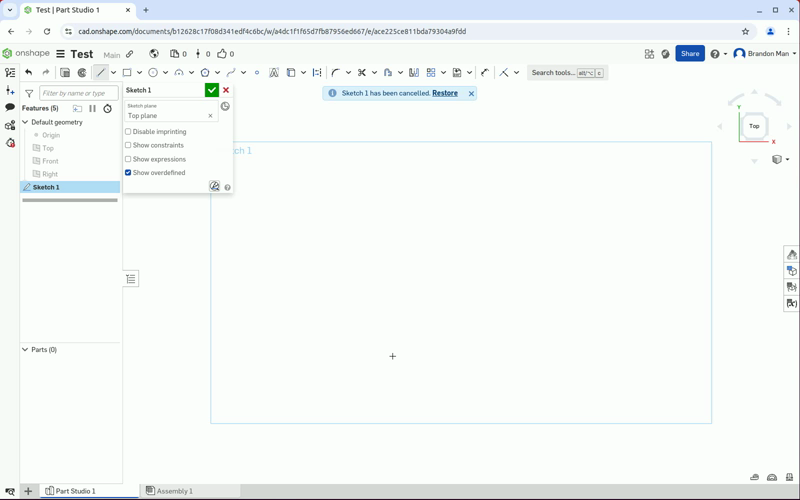
key_up(shift)
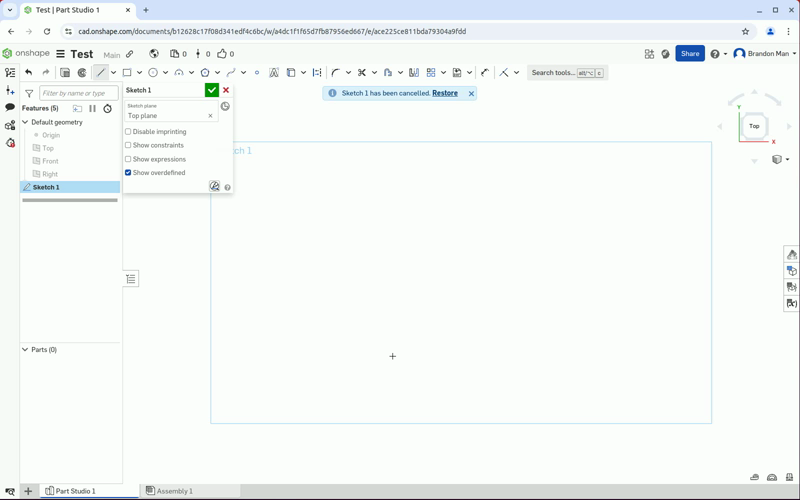
key_down(shift)
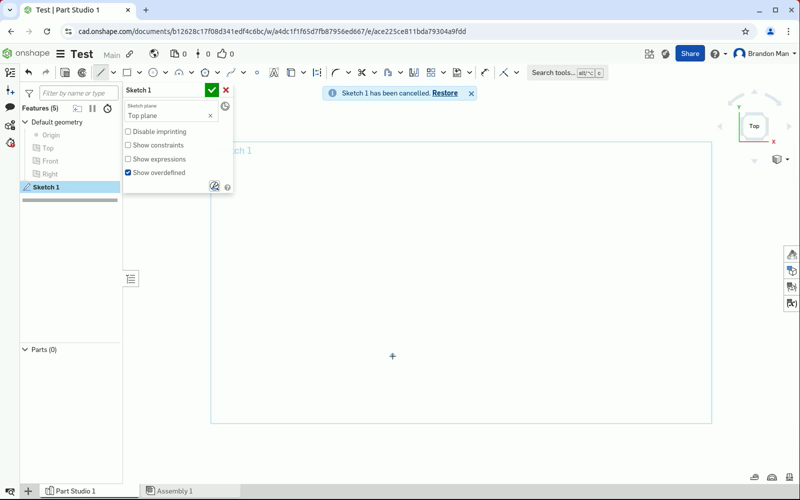
mouse_move(542, 355)
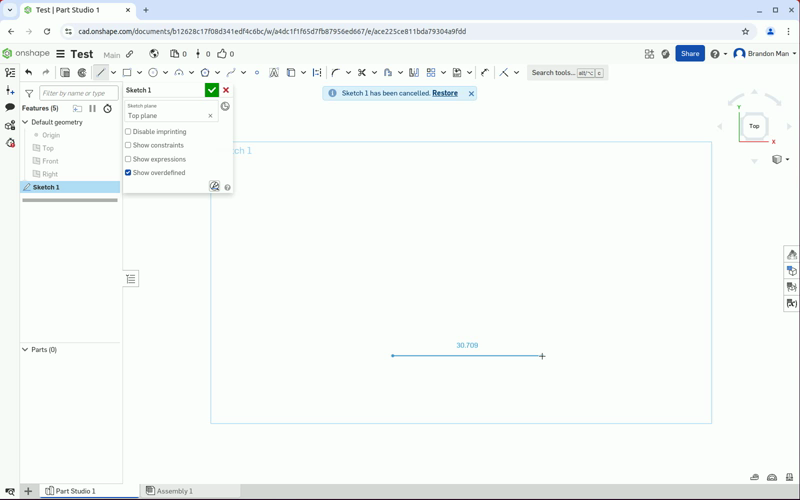
click(542, 355)
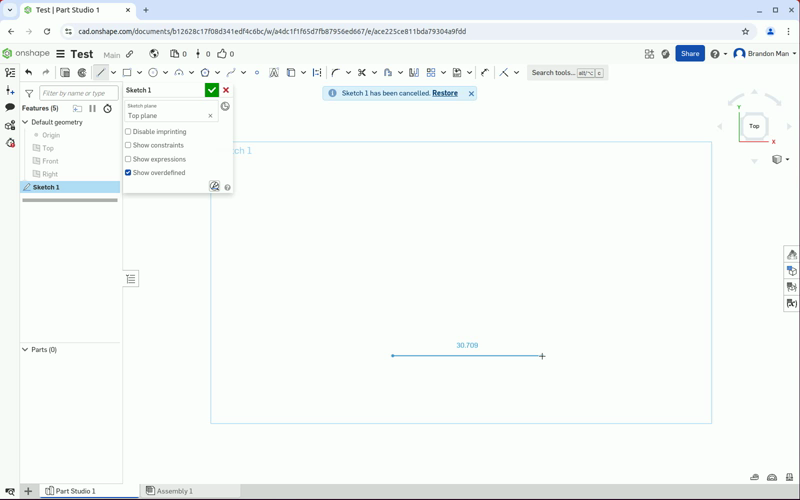
key_up(shift)
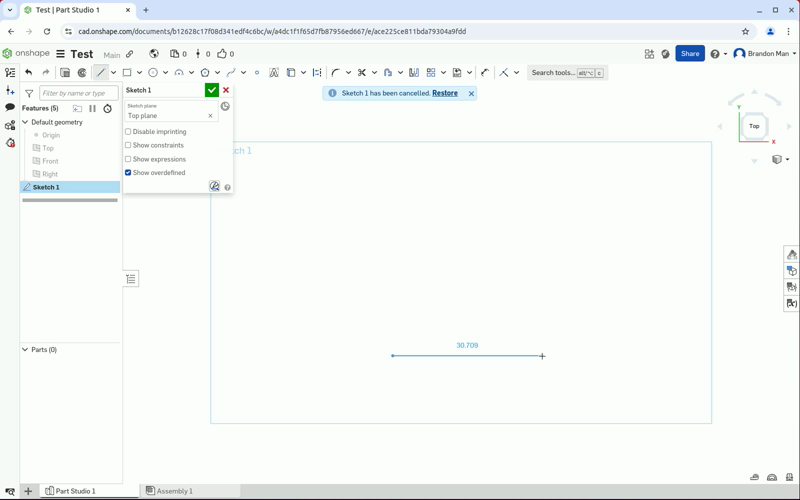
key_down(shift)
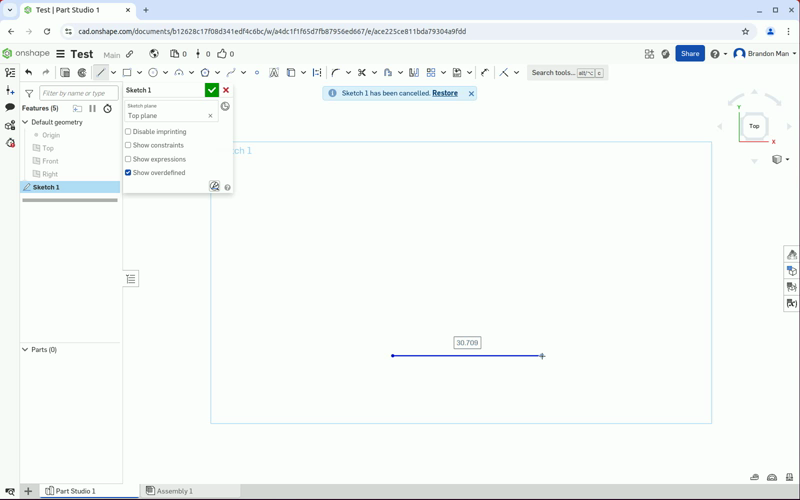
mouse_move(542, 205)
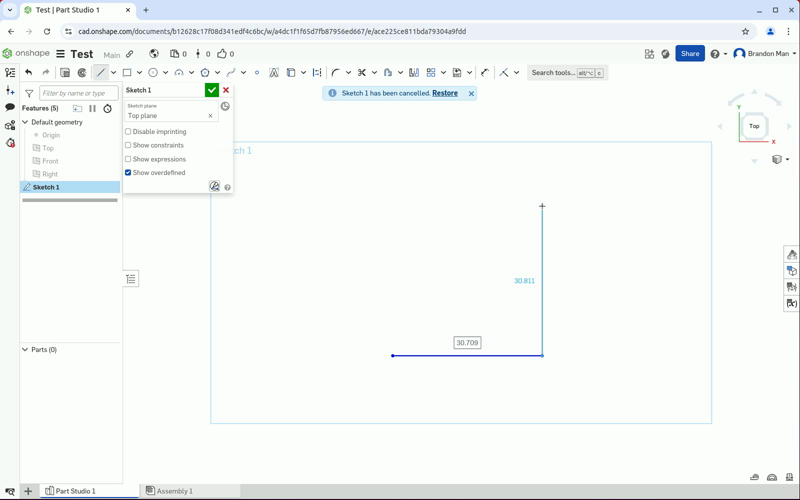
click(542, 205)
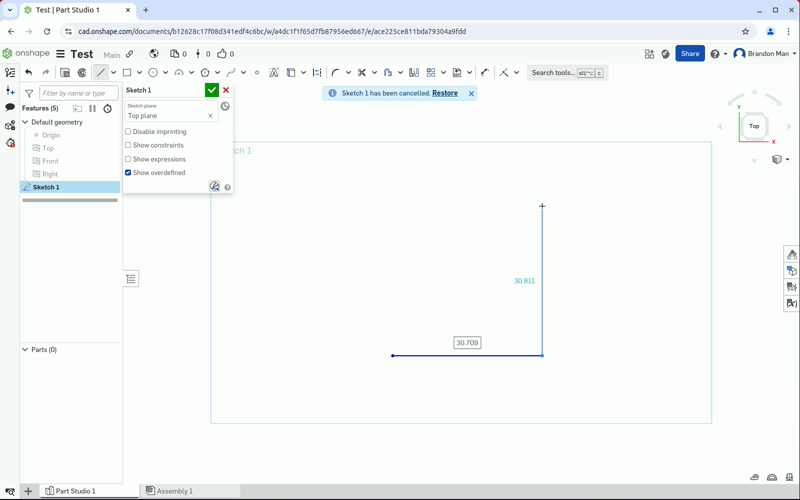
key_up(shift)
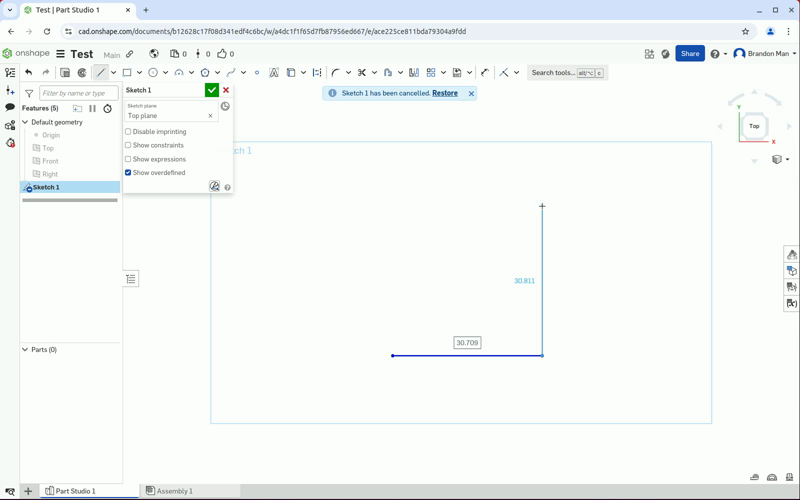
key_down(shift)
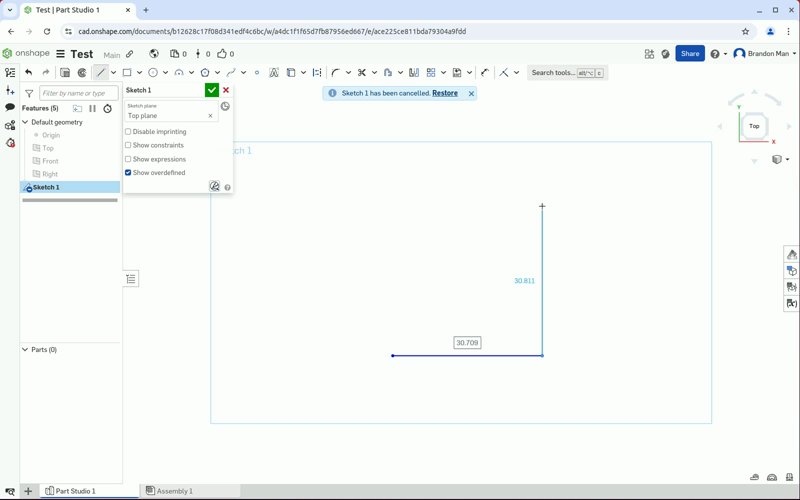
mouse_move(392, 205)
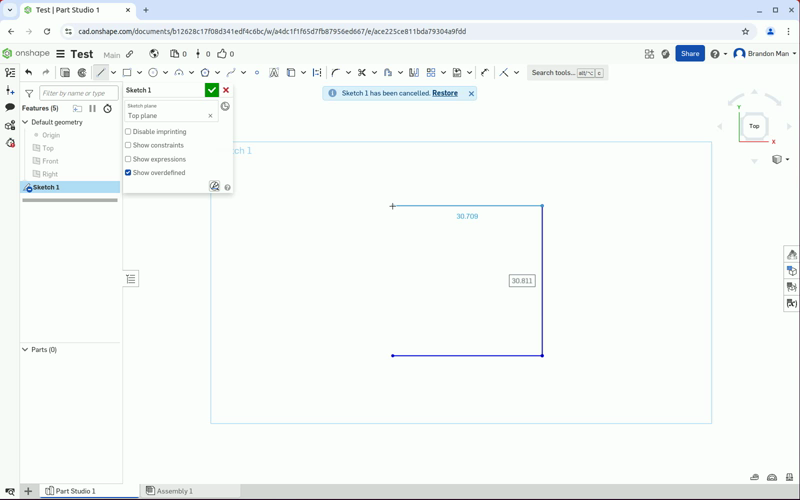
click(392, 205)
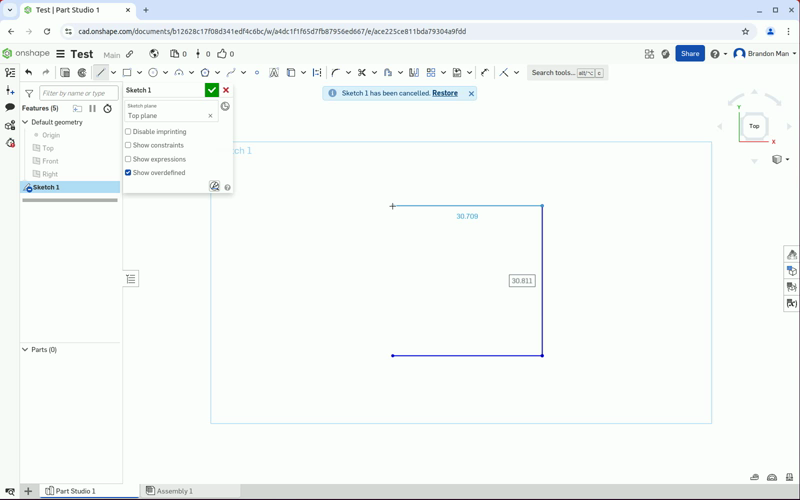
key_up(shift)
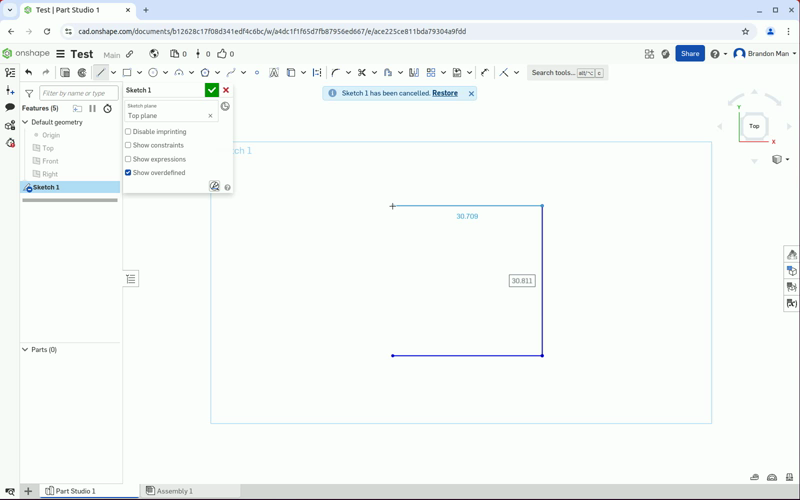
key_down(shift)
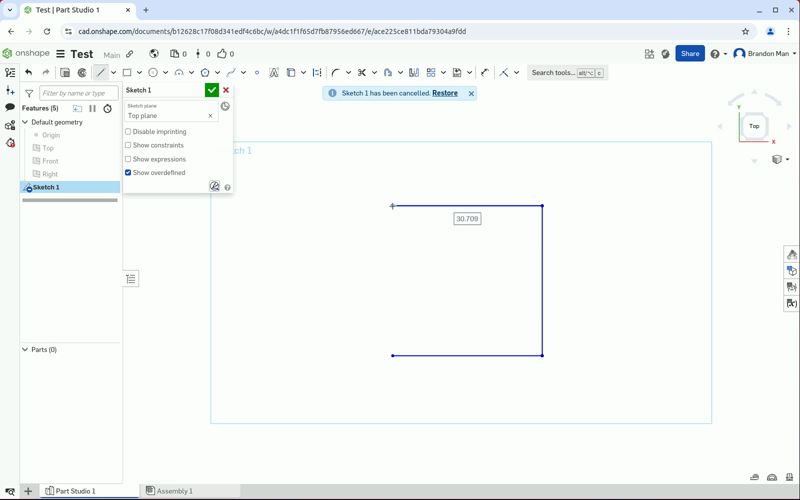
mouse_move(392, 355)
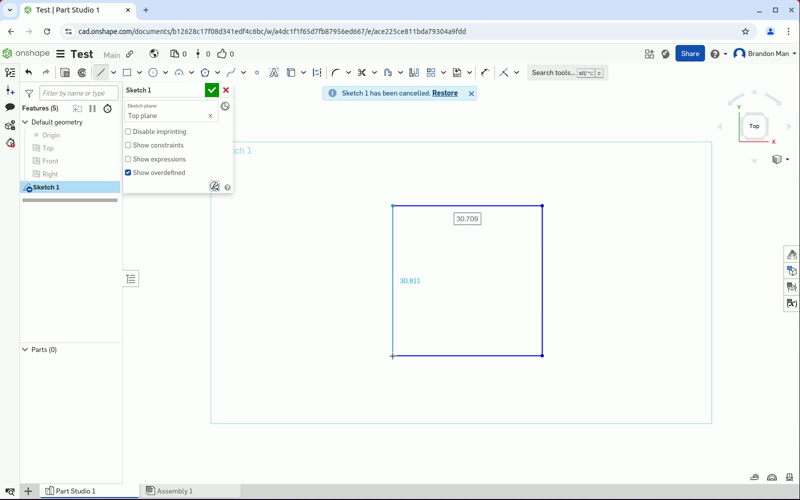
key_up(shift)
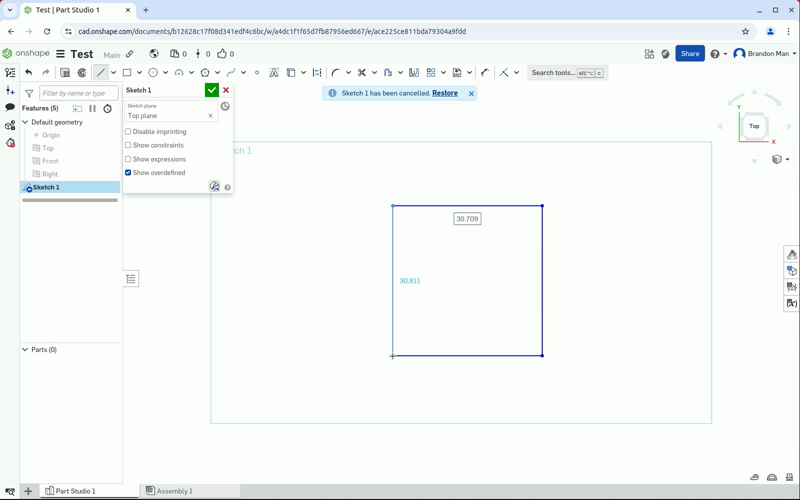
click(392, 355)
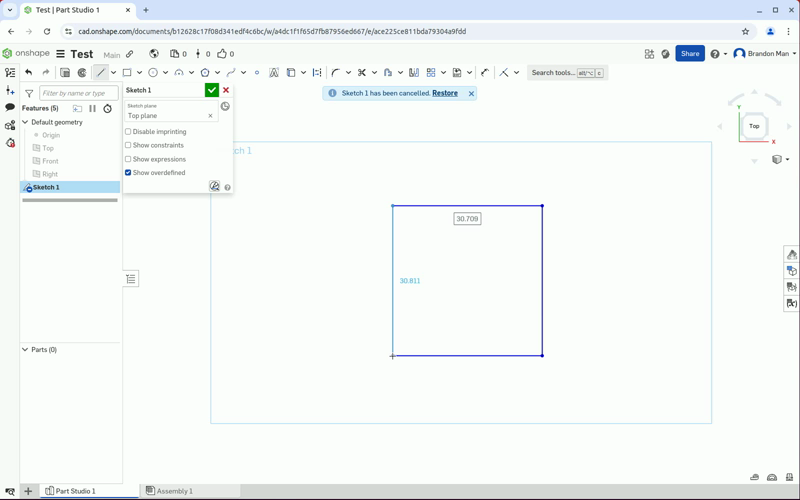
key(esc)
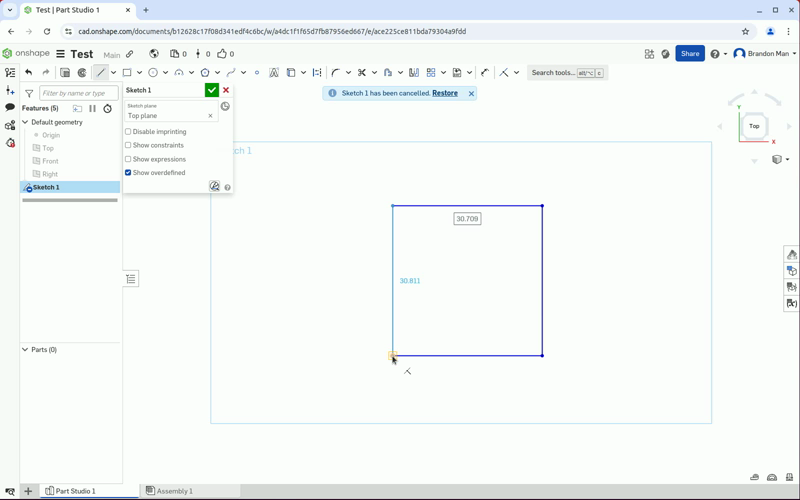
mouse_move(518, 239)
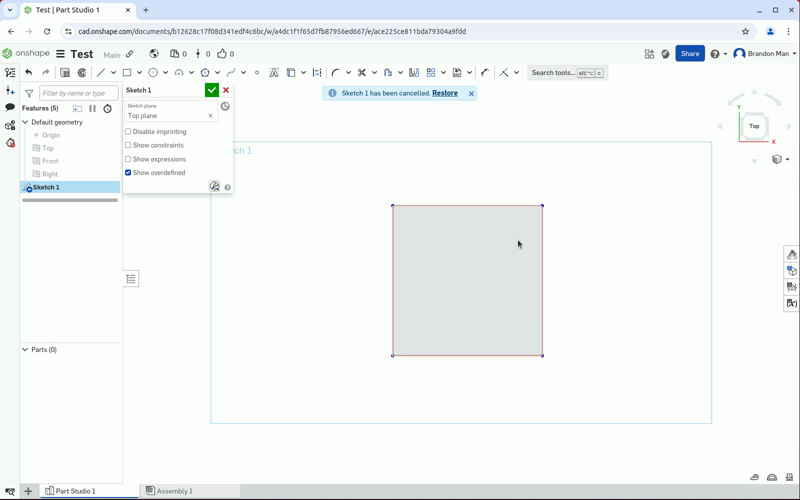
click(518, 239)
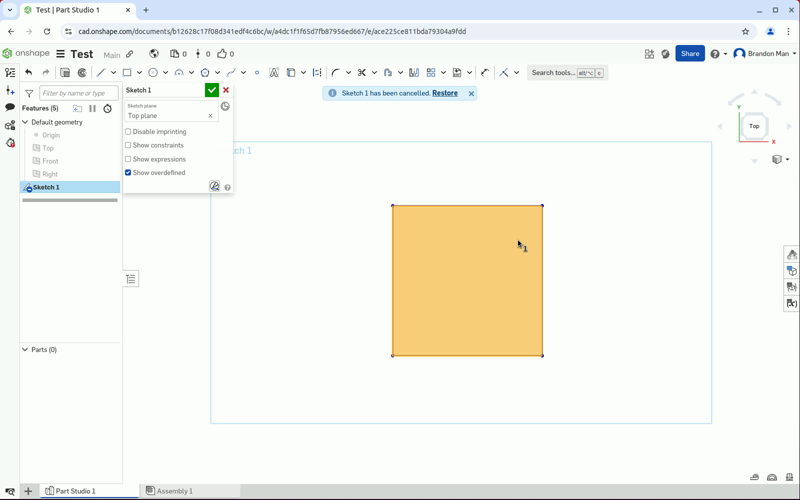
mouse_move(73, 352)
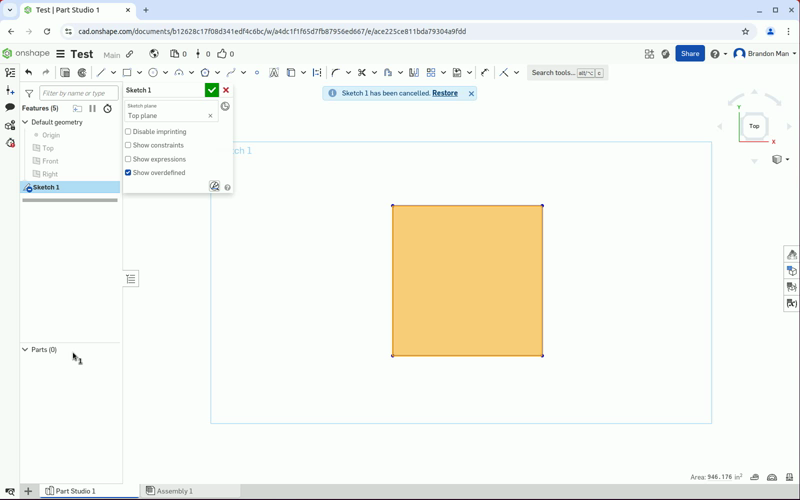
key(shift+y)
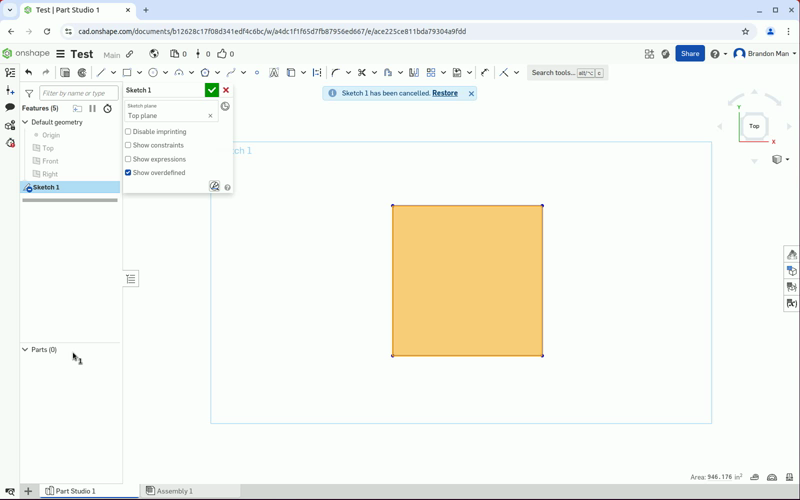
key(shift+e)
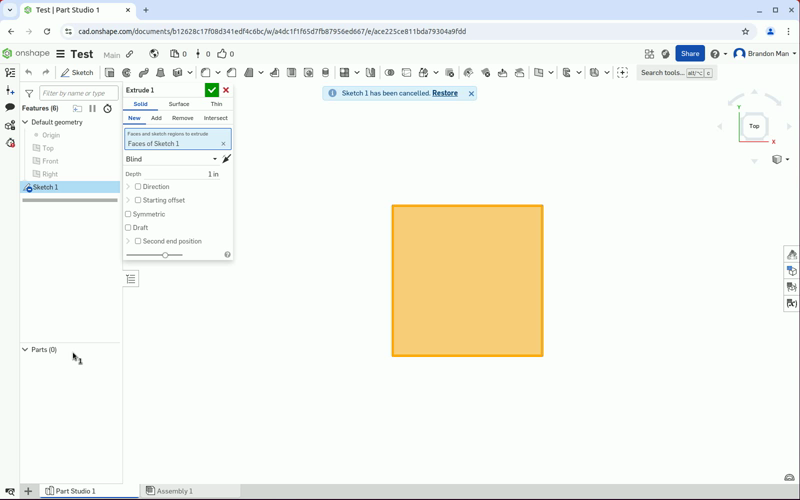
mouse_move(143, 106)
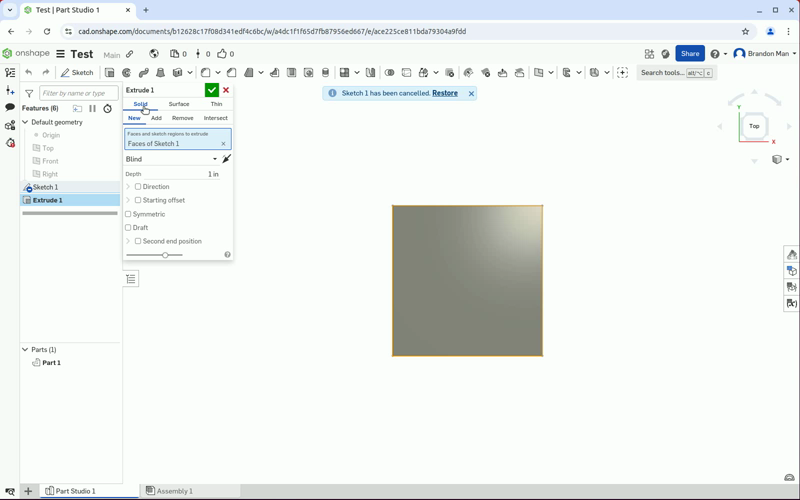
click(143, 106)
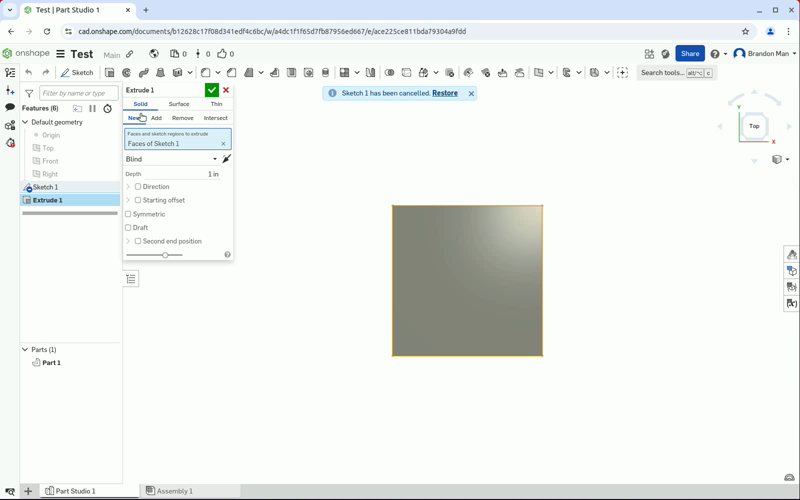
mouse_move(137, 120)
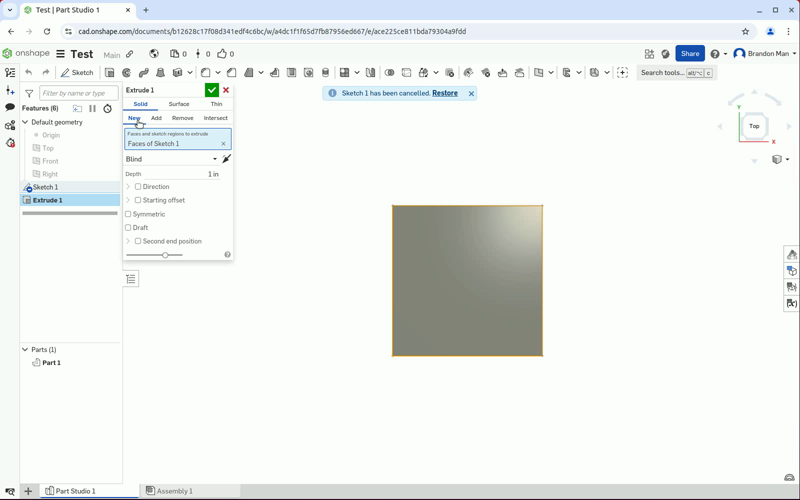
click(137, 120)
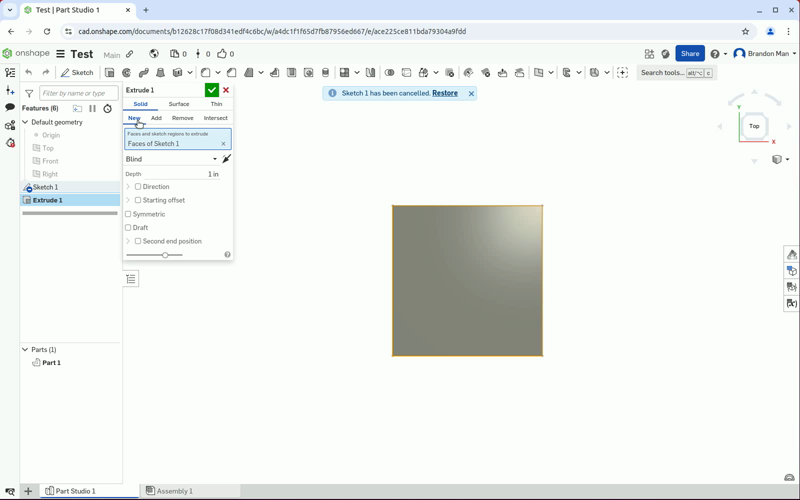
key(tab, 4)
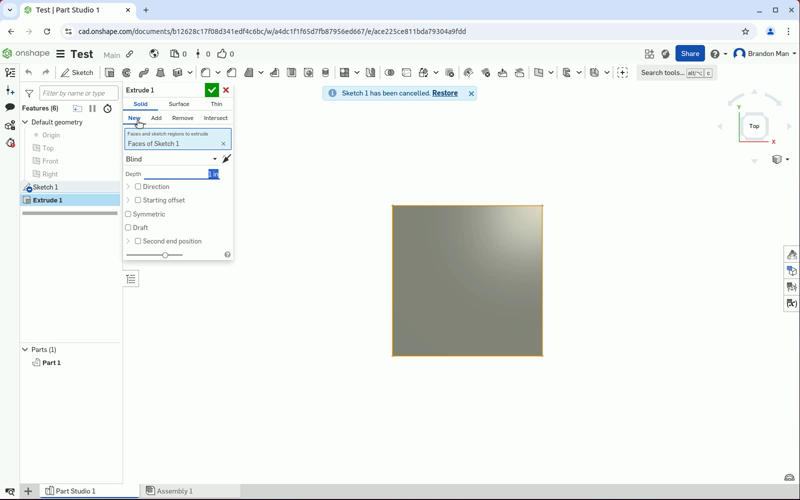
text(23.108)
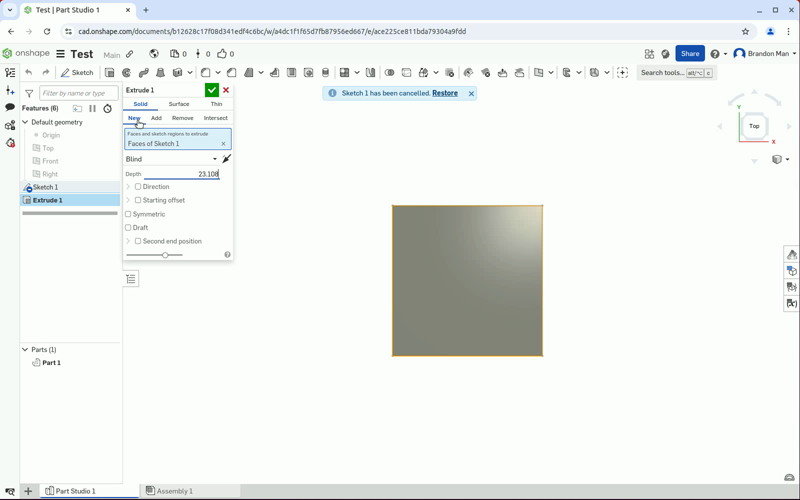
key(enter)
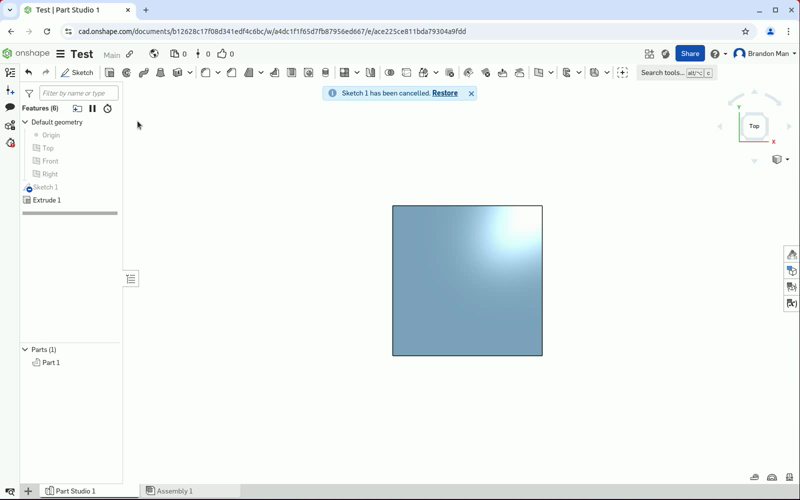
key(shift+h)
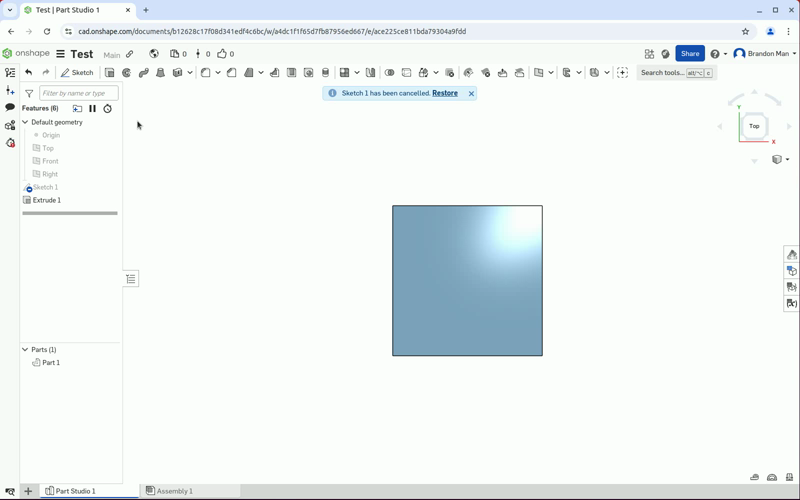
key(shift+h)
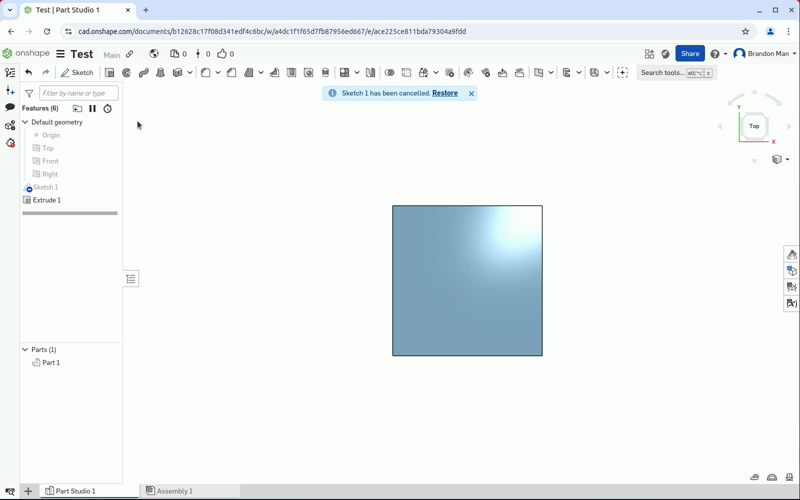
mouse_move(73, 189)
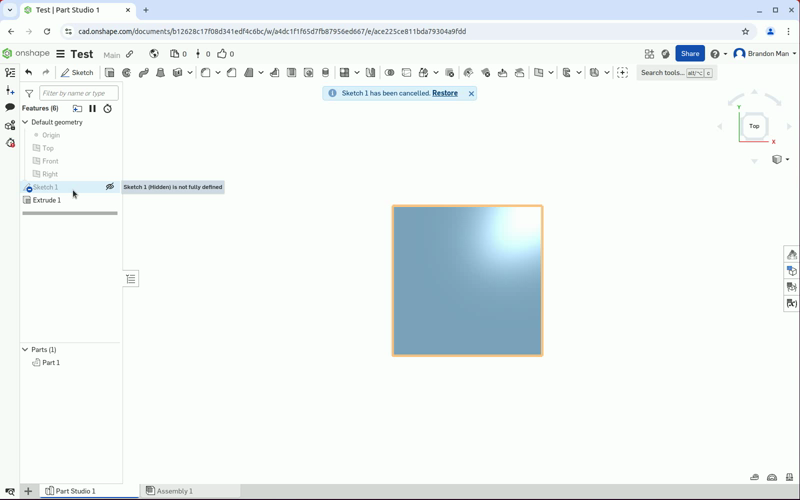
click(73, 189)
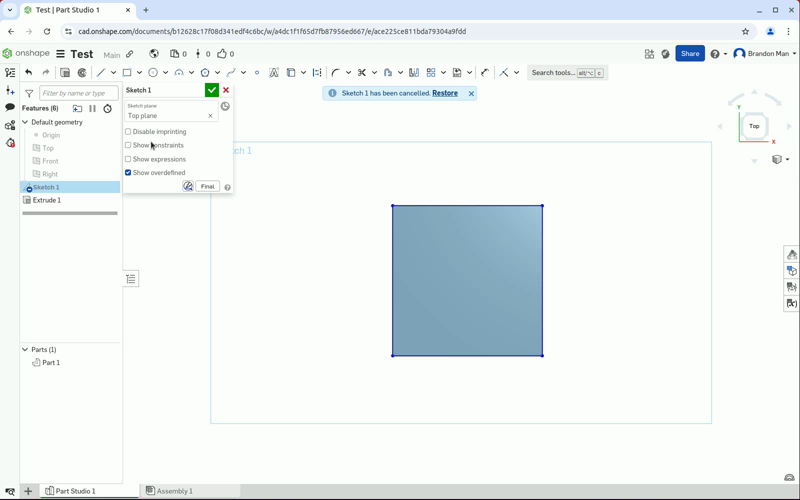
mouse_move(229, 92)
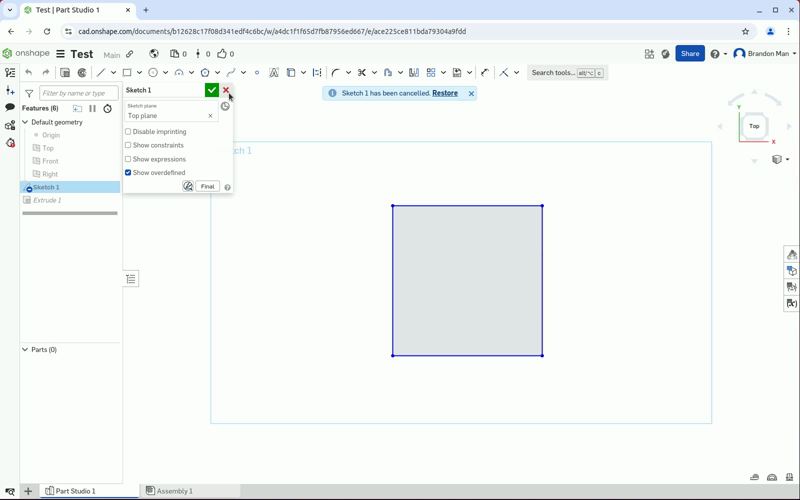
click(229, 92)
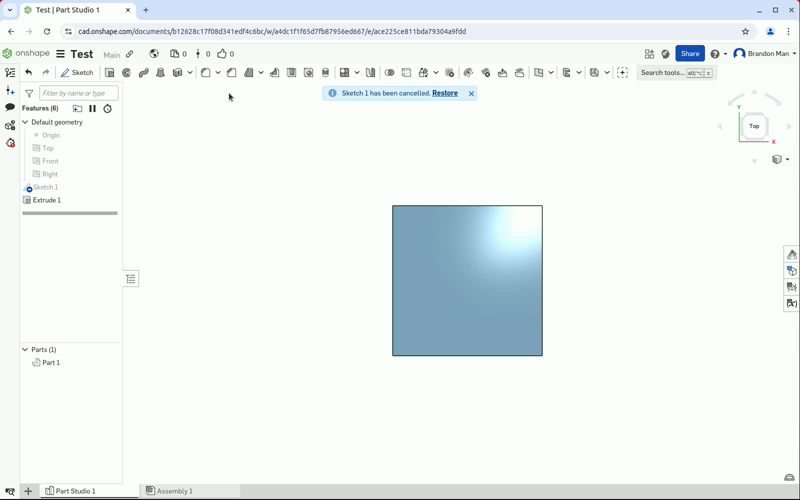
mouse_move(73, 352)
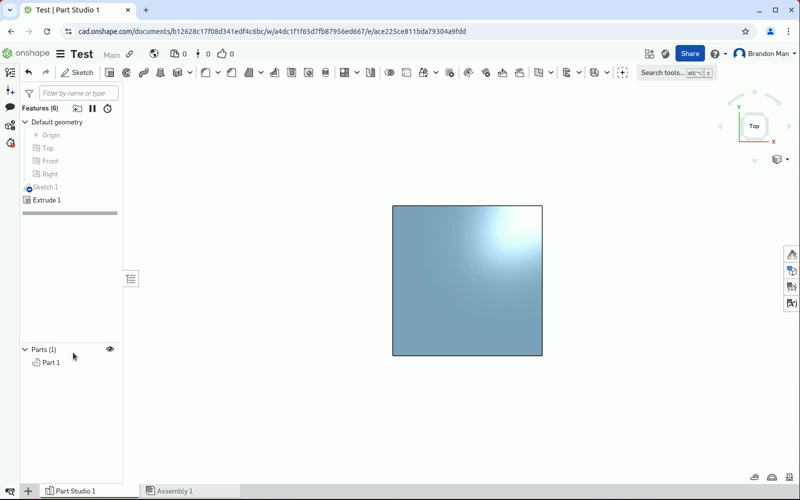
key(y)
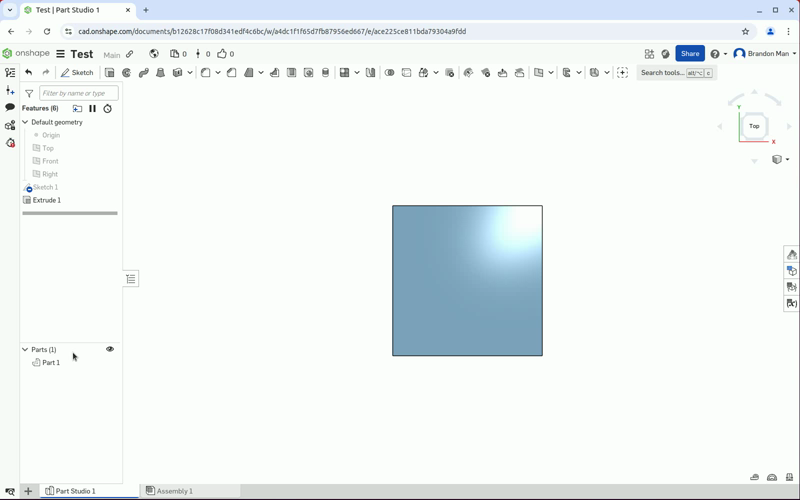
key(shift+p)
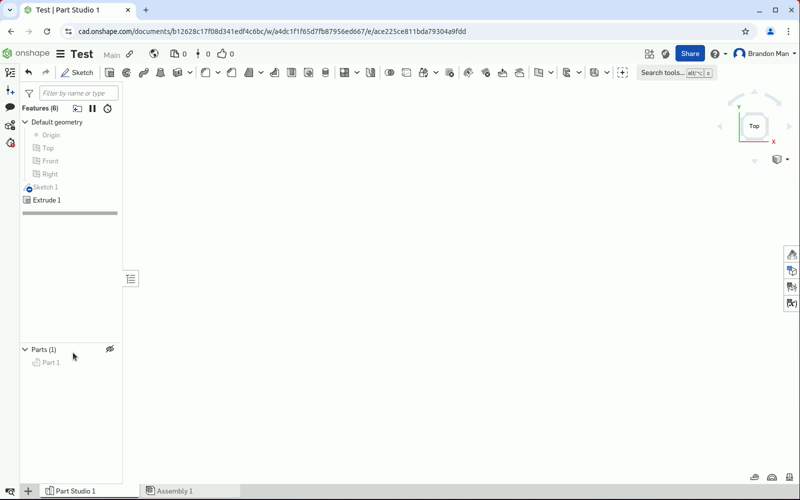
key(space)
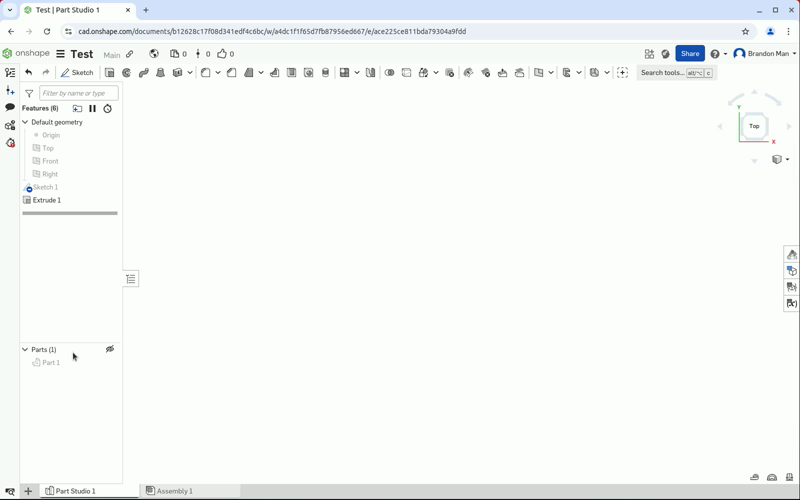
key_down(shift)
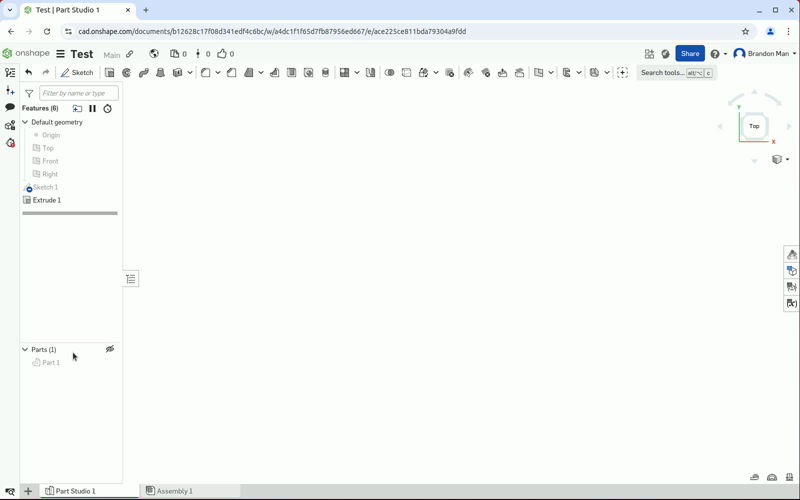
key(up)
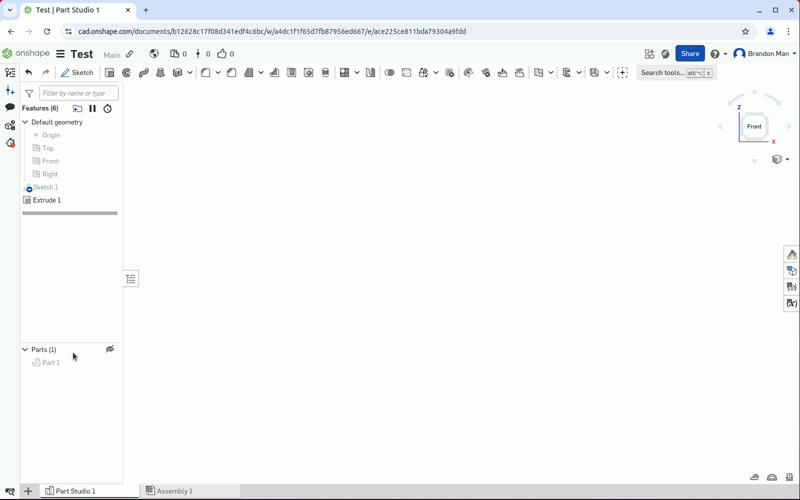
key_up(shift)
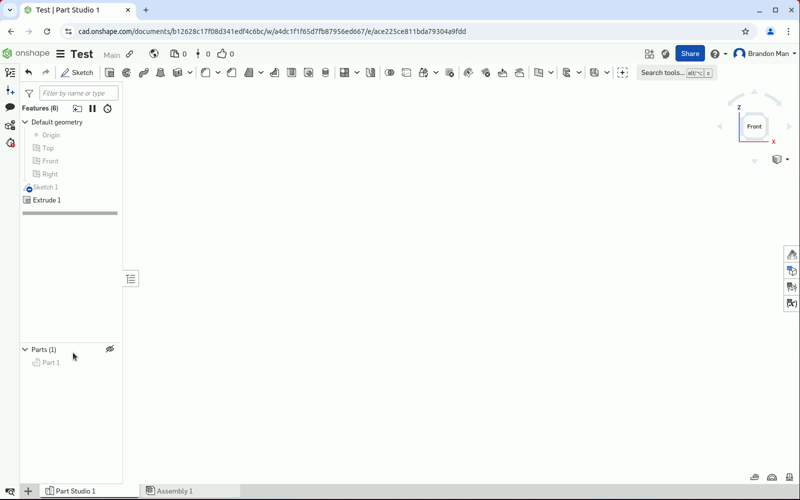
mouse_move(73, 352)
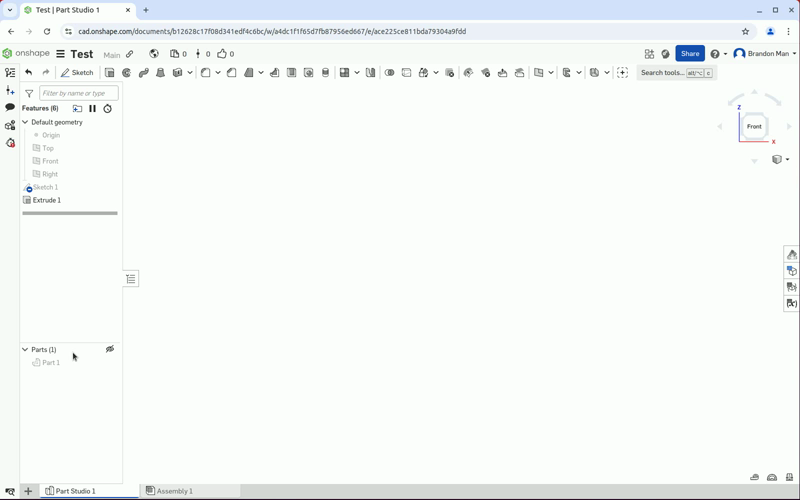
key(shift+y)
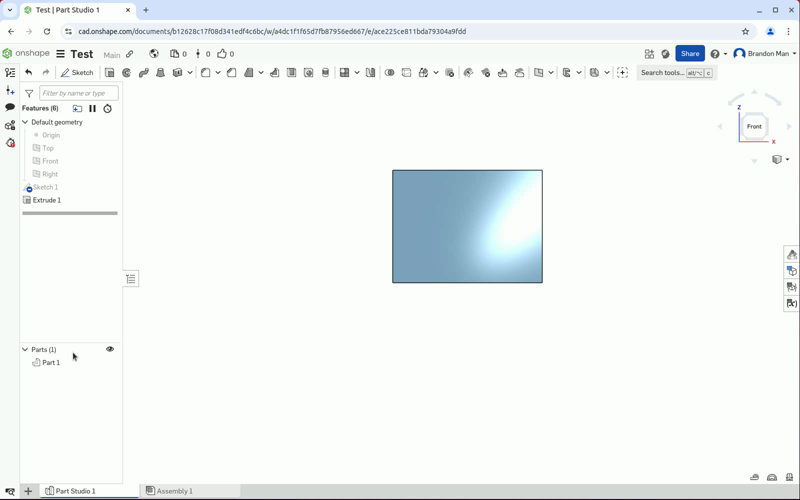
mouse_move(541, 75)
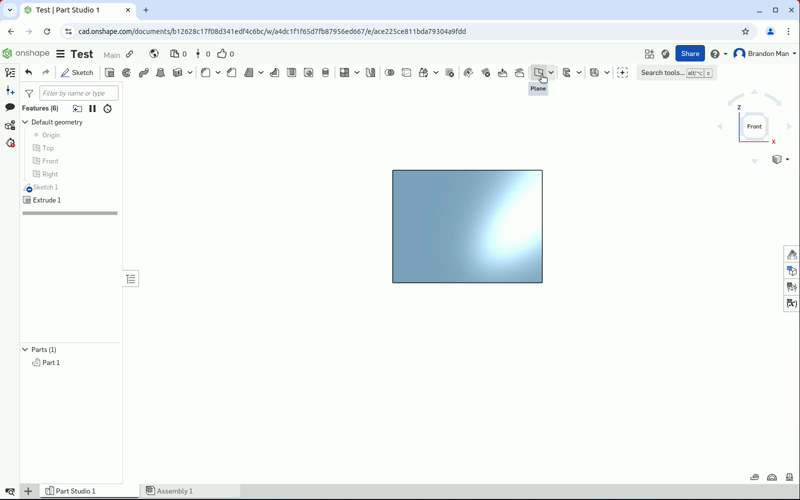
click(541, 75)
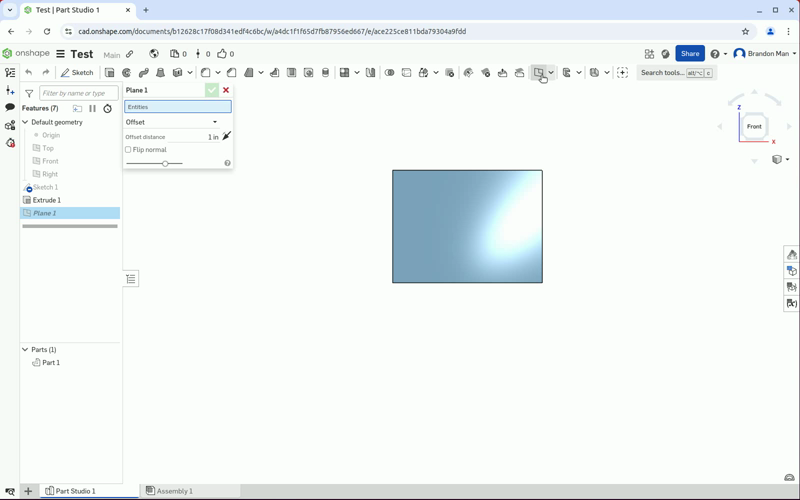
mouse_move(73, 163)
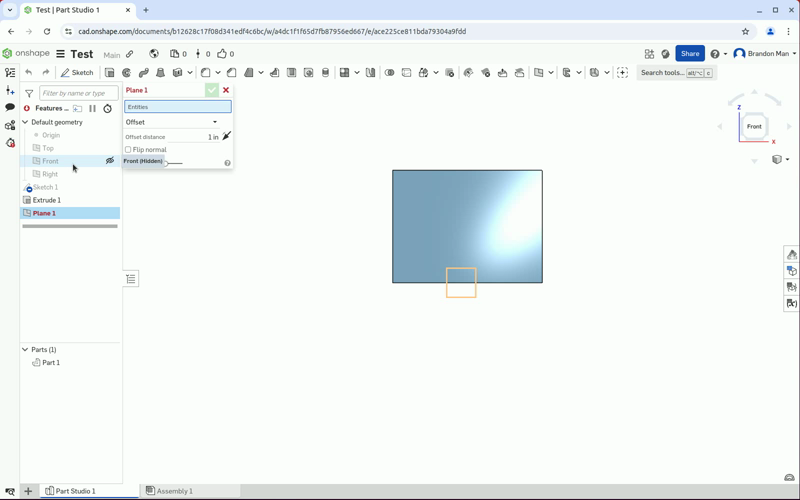
click(73, 163)
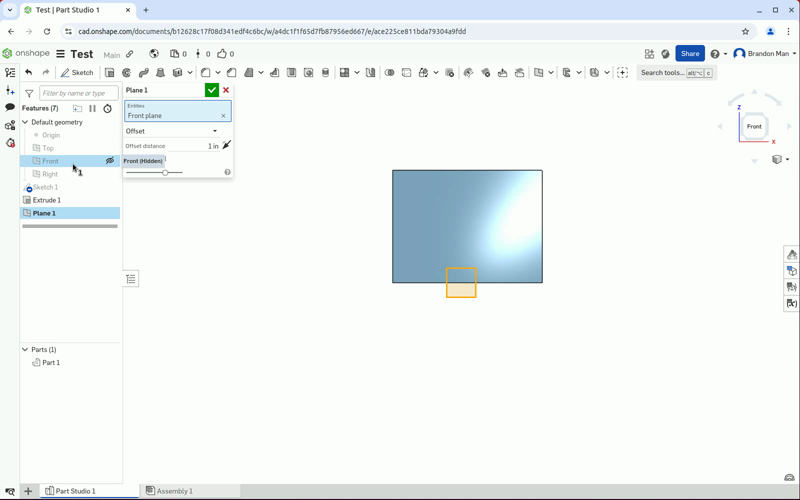
key(tab, 2)
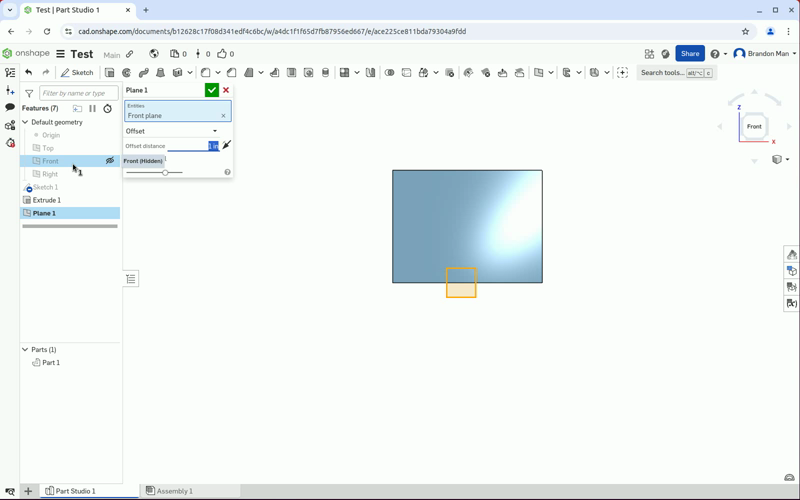
text(14.913)
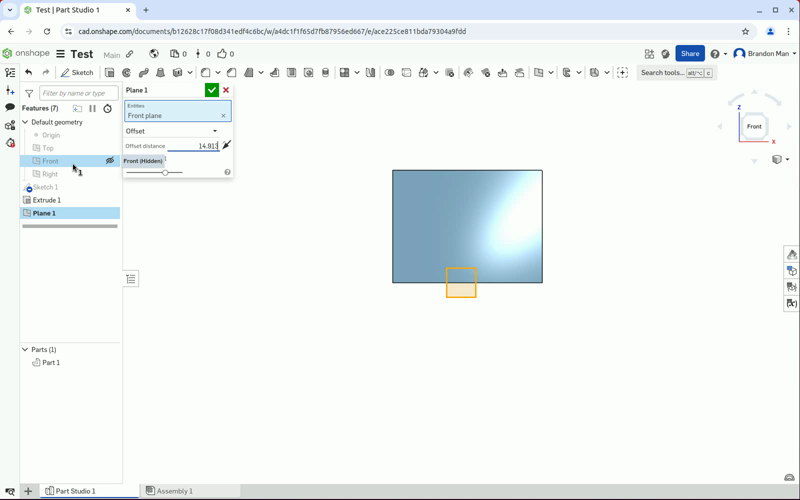
key(enter, 2)
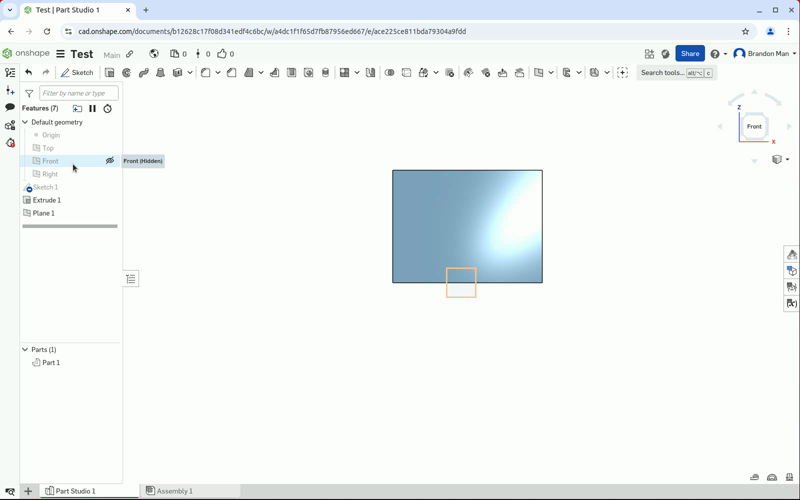
key(shift+s)
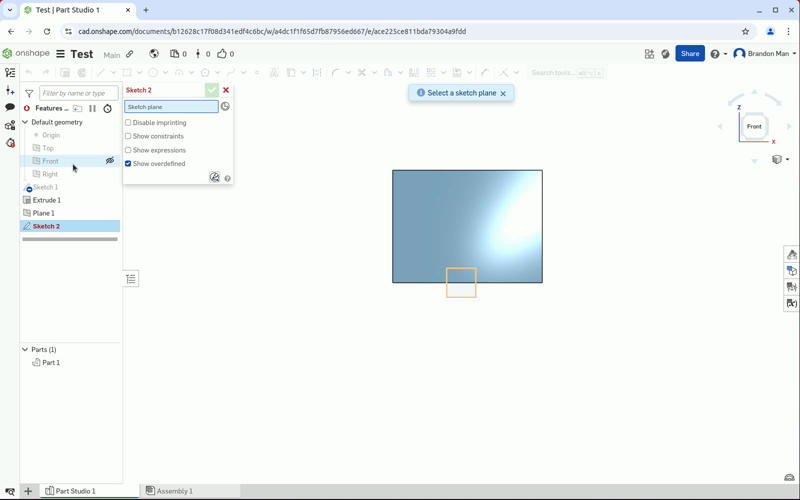
mouse_move(73, 215)
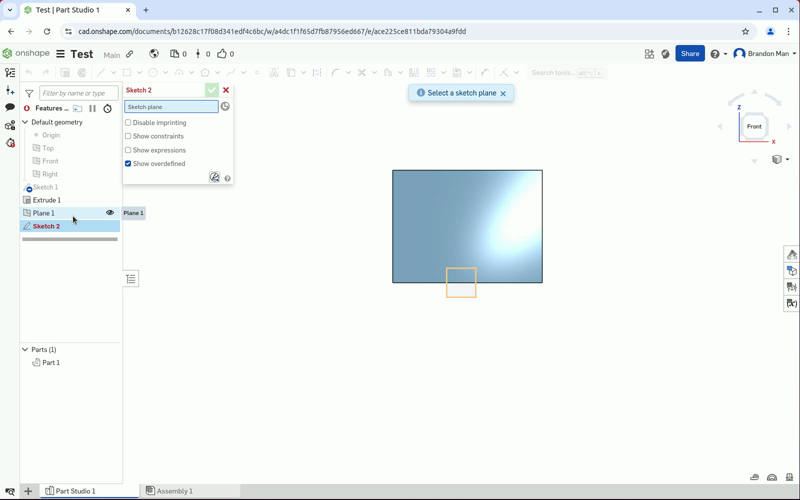
click(73, 215)
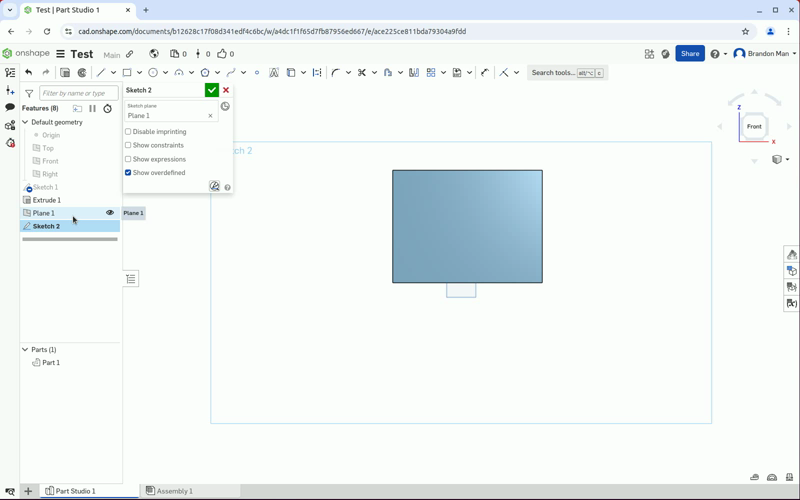
mouse_move(73, 352)
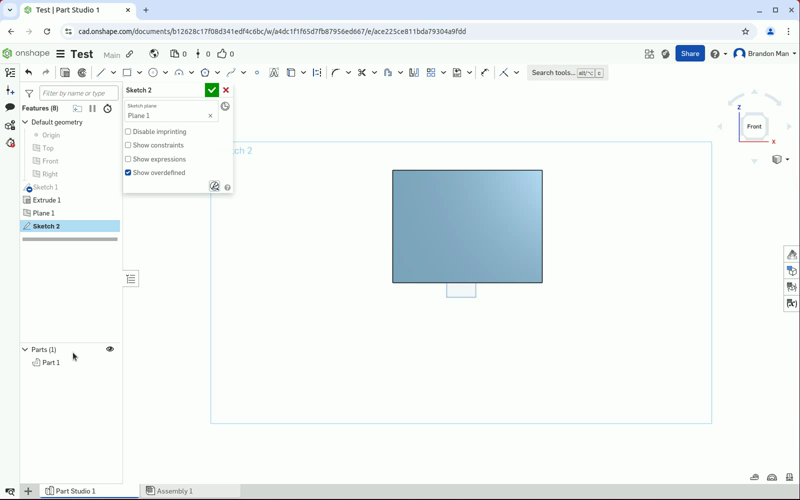
key(y)
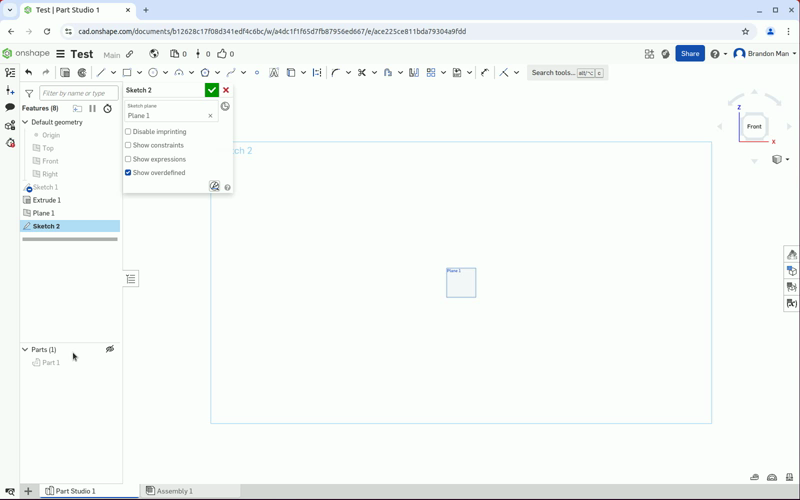
key(l)
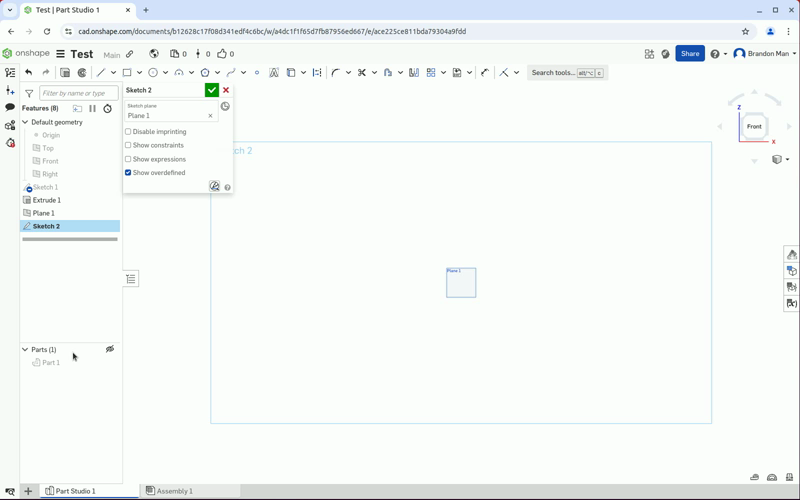
key_down(shift)
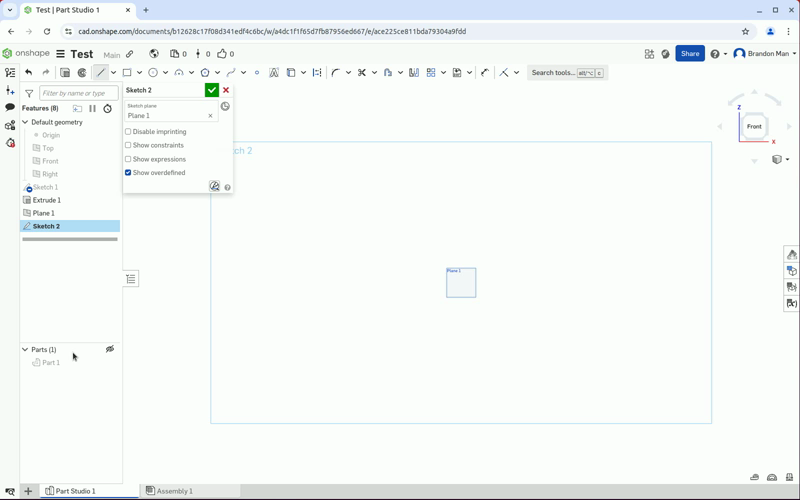
mouse_move(419, 255)
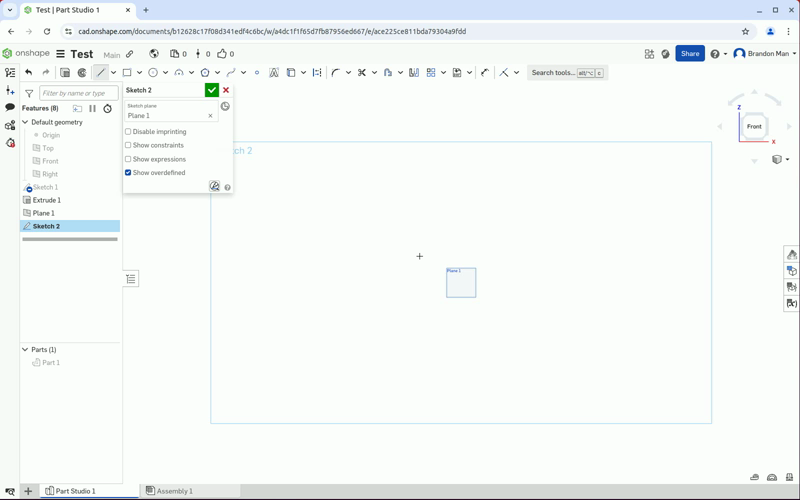
click(419, 255)
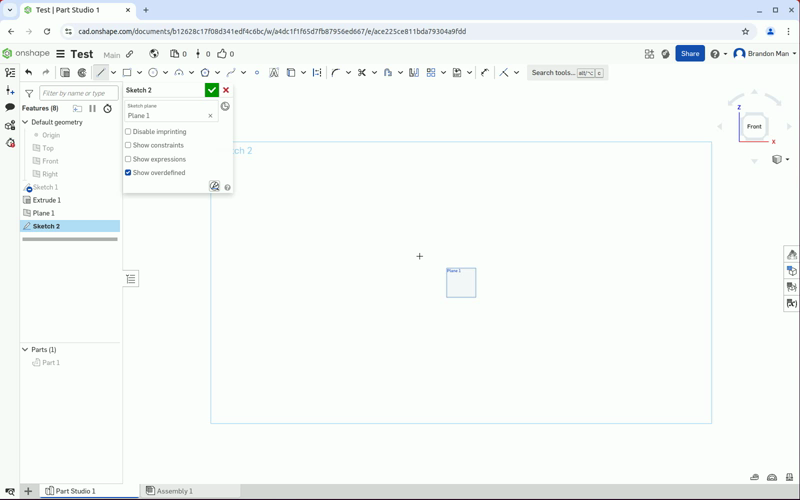
key_up(shift)
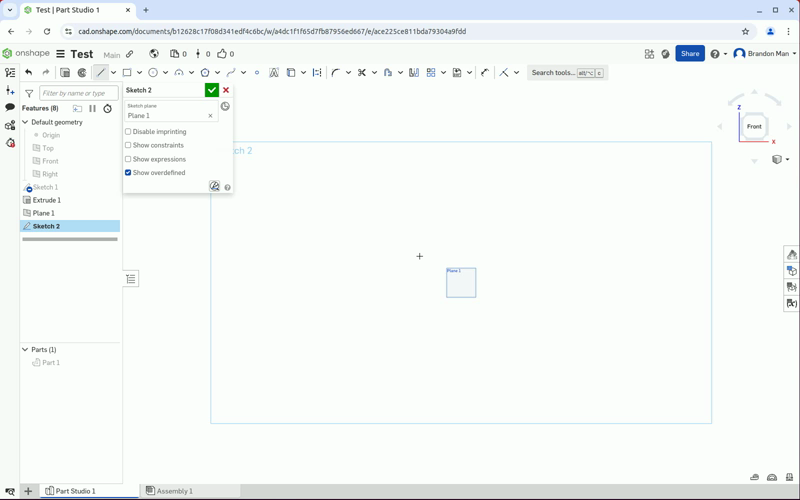
key_down(shift)
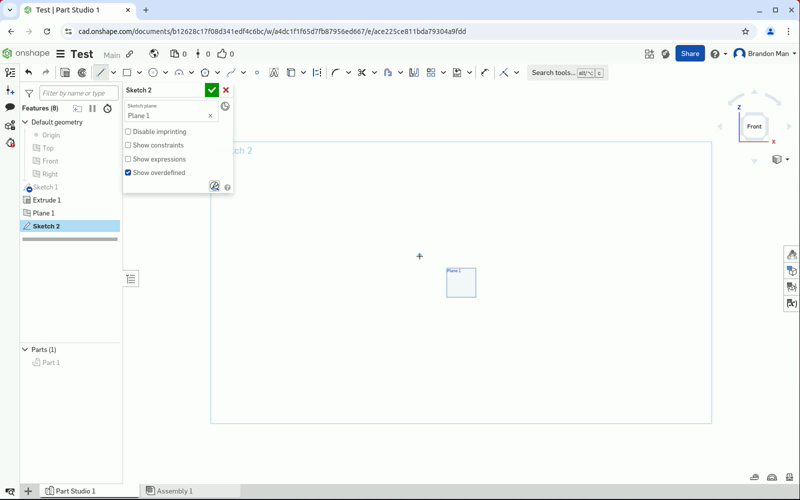
mouse_move(511, 255)
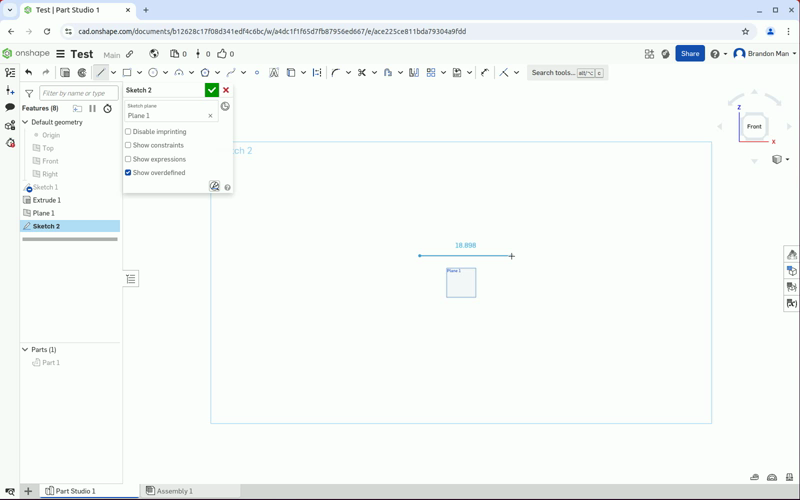
click(511, 255)
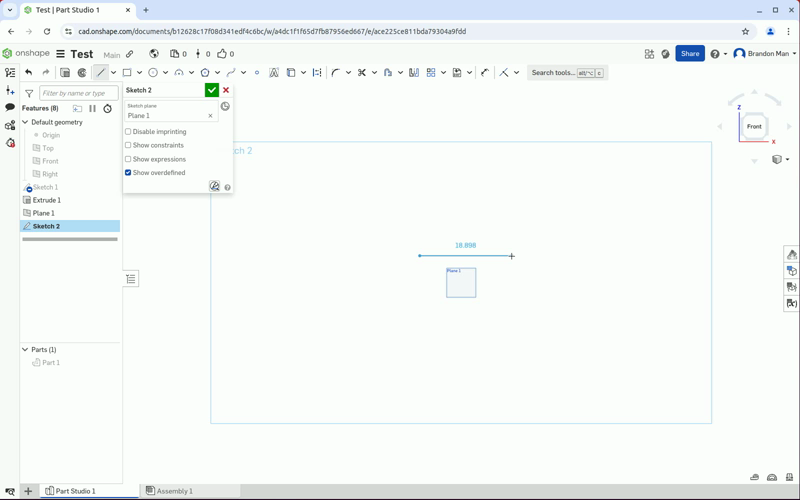
key_up(shift)
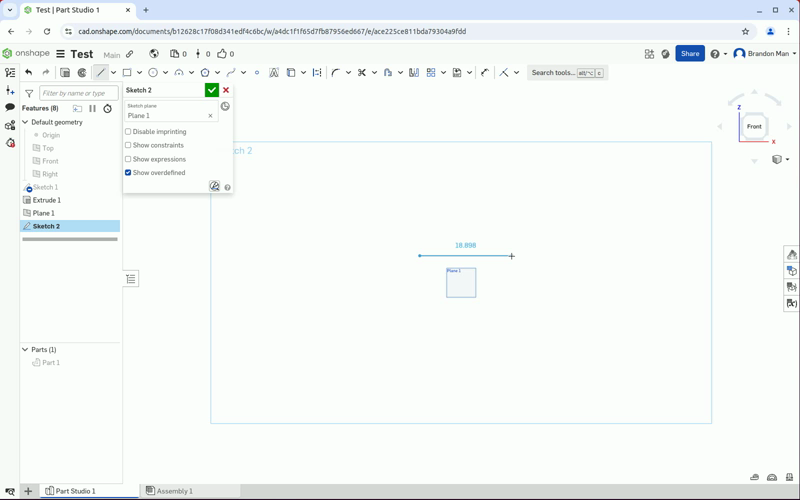
key_down(shift)
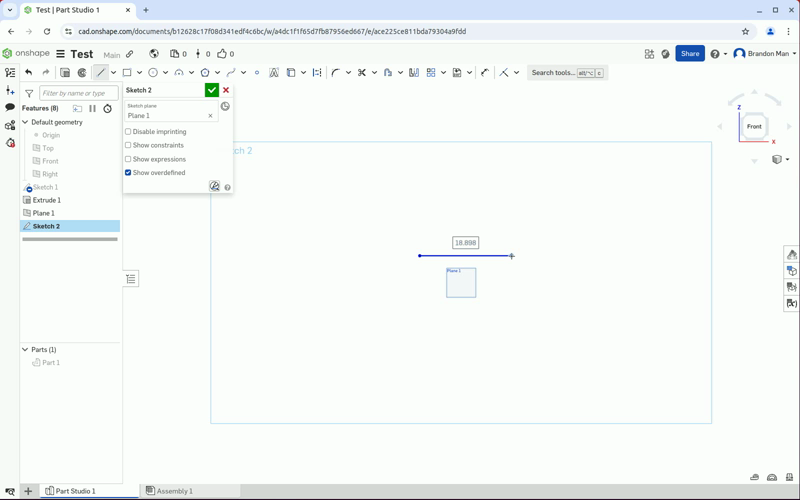
mouse_move(541, 255)
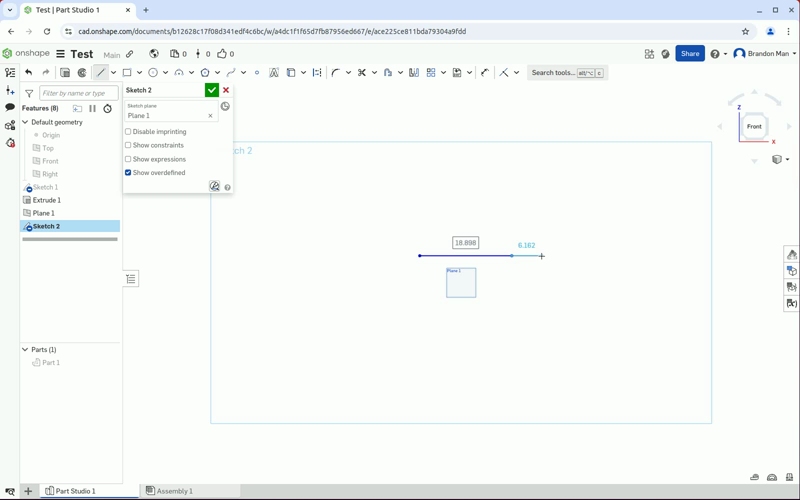
mouse_move(511, 198)
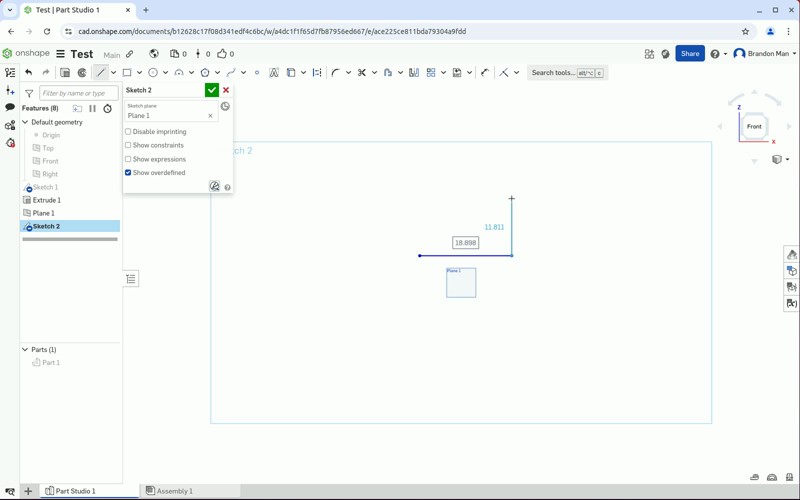
click(511, 198)
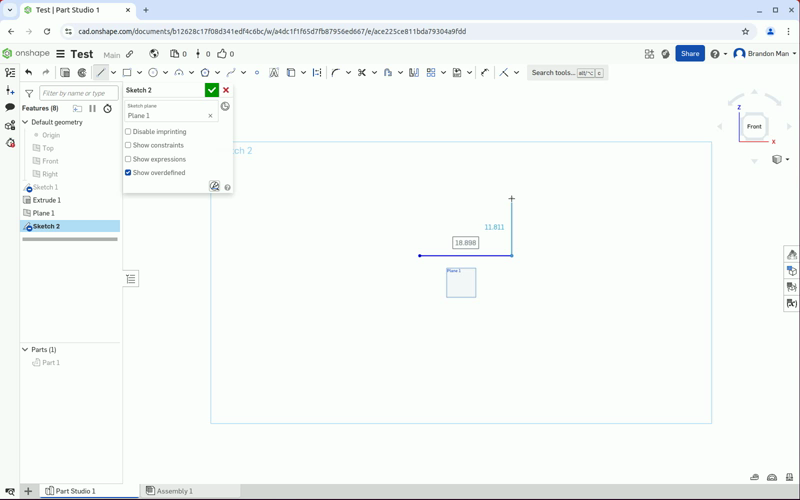
key_up(shift)
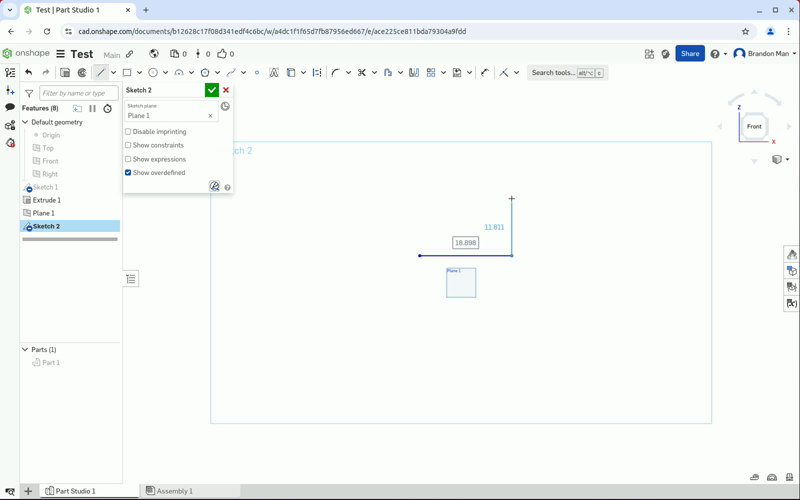
key_down(shift)
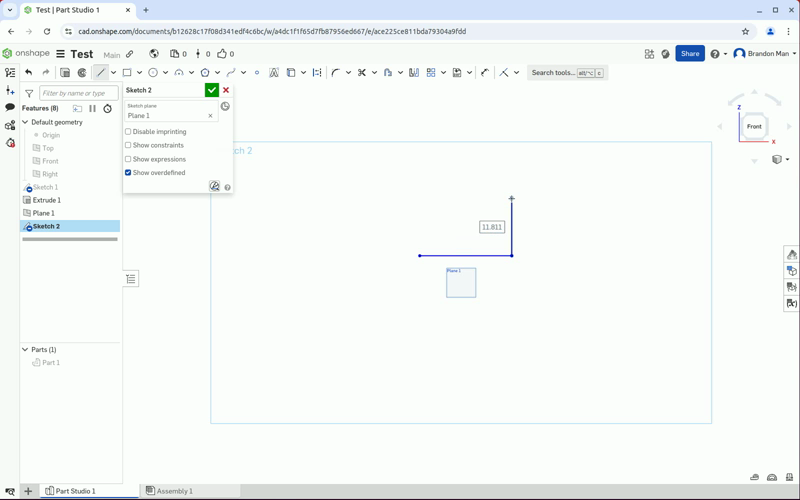
mouse_move(419, 198)
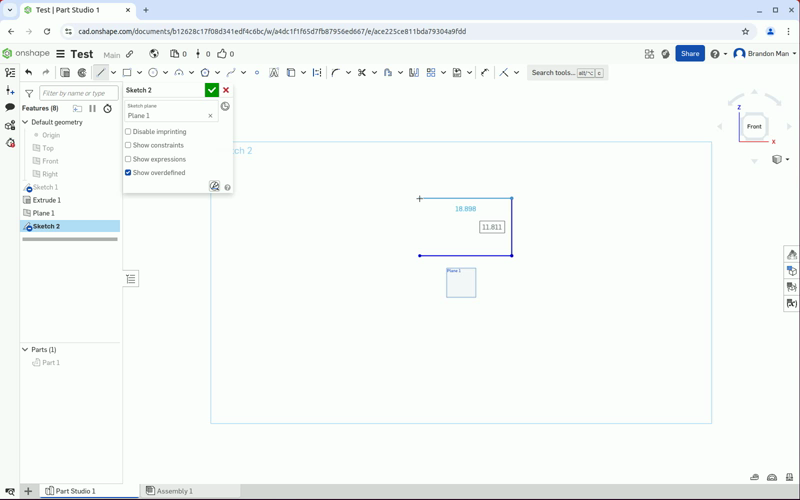
click(419, 198)
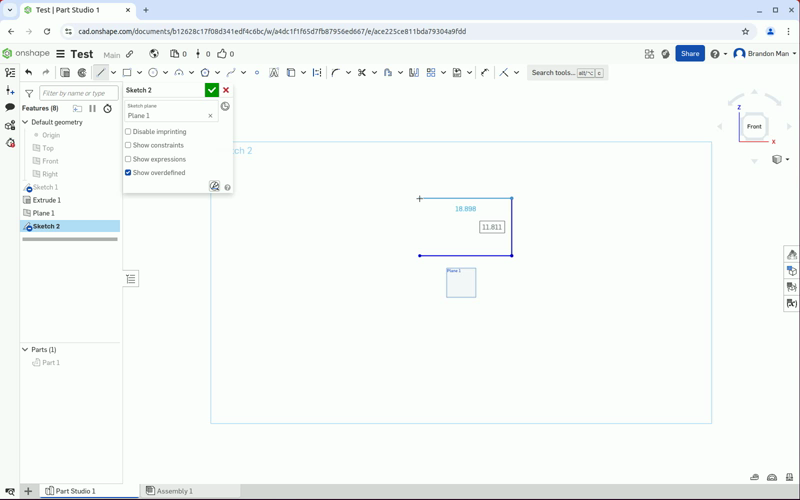
key_up(shift)
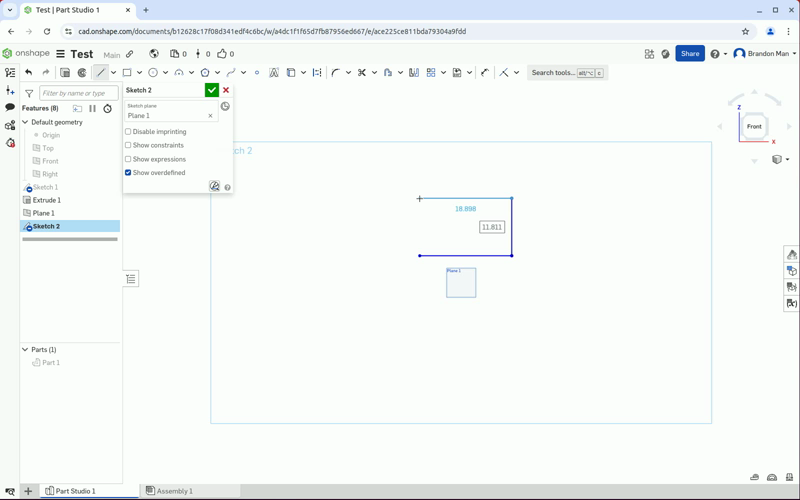
mouse_move(449, 198)
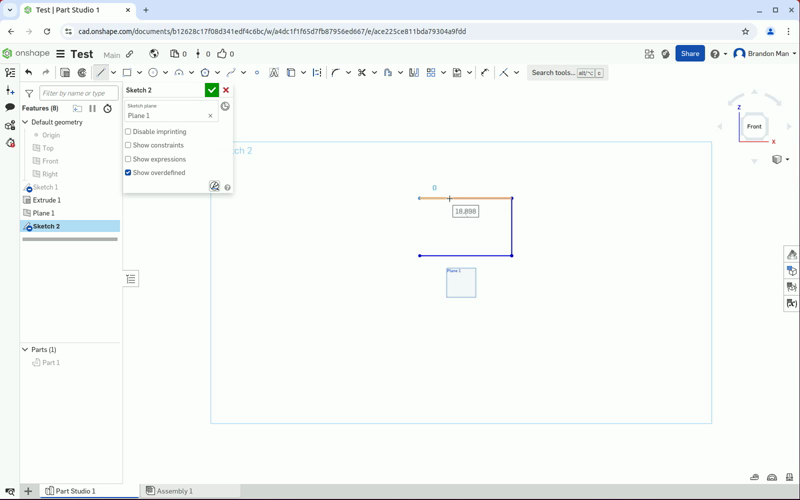
key_down(shift)
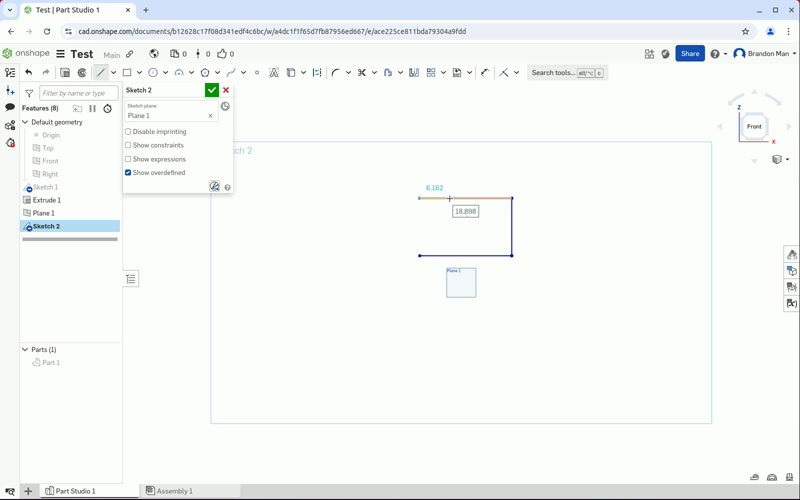
mouse_move(419, 255)
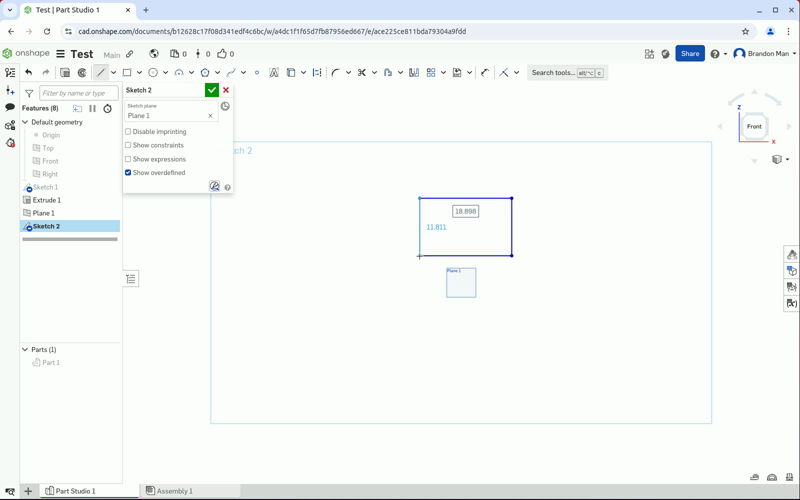
key_up(shift)
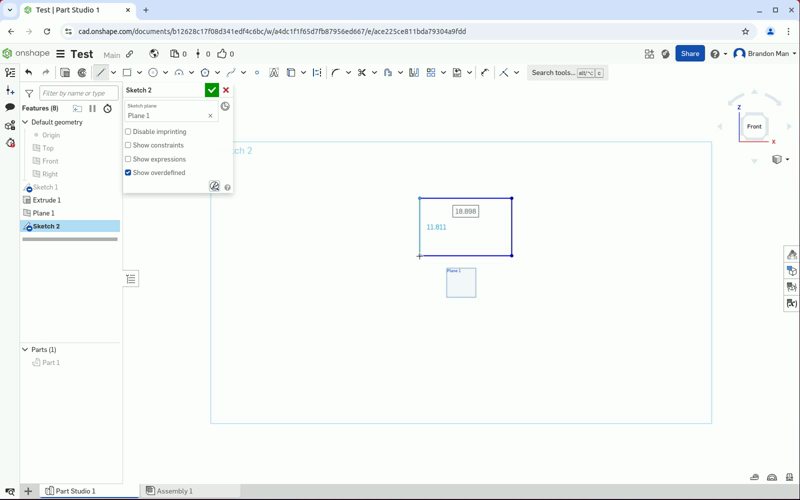
click(419, 255)
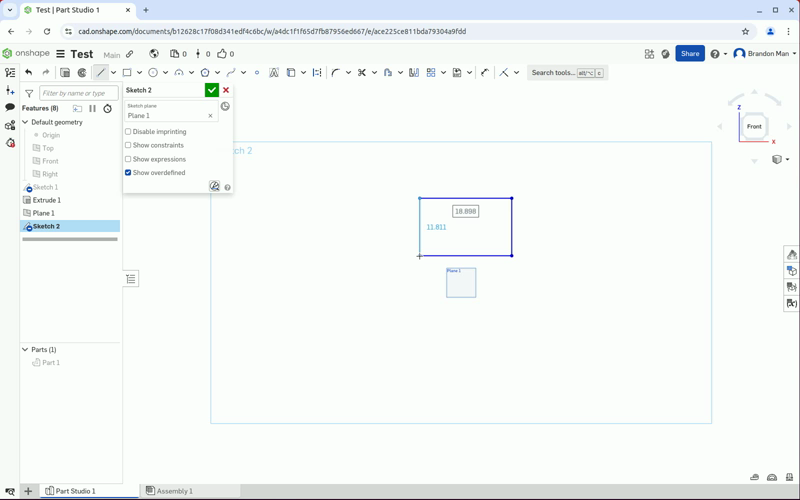
key(esc)
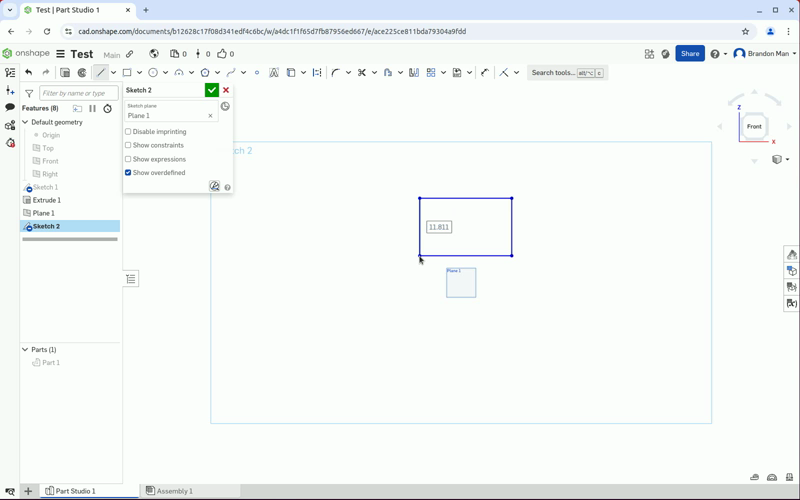
mouse_move(500, 207)
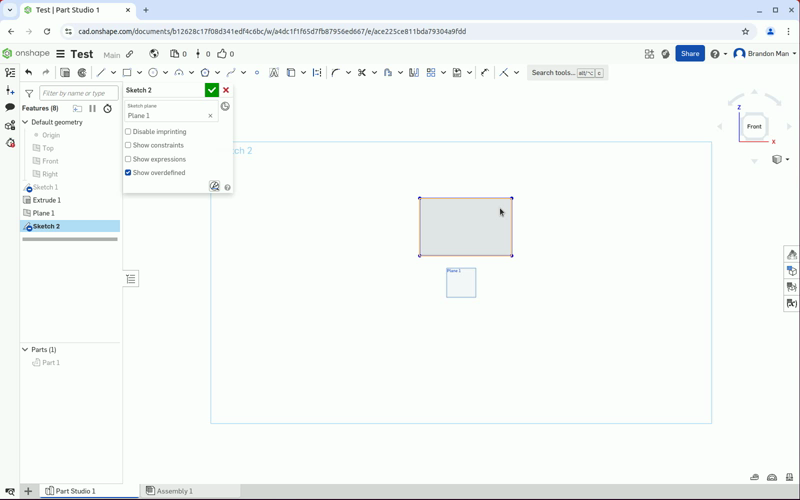
click(500, 207)
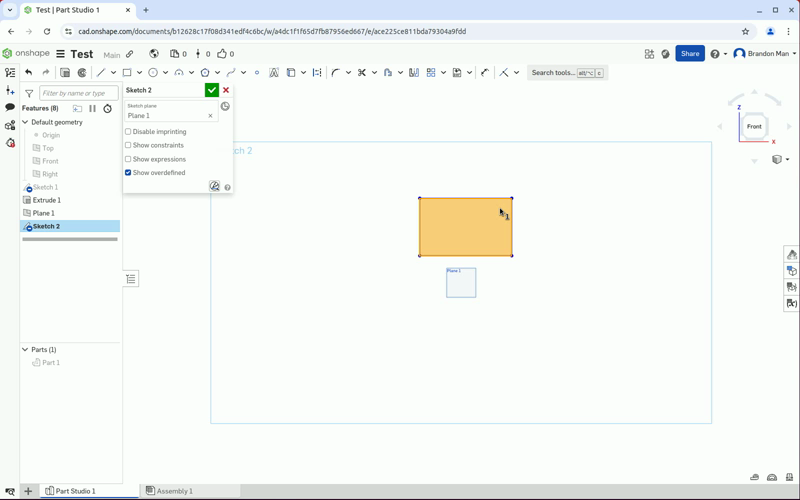
mouse_move(73, 352)
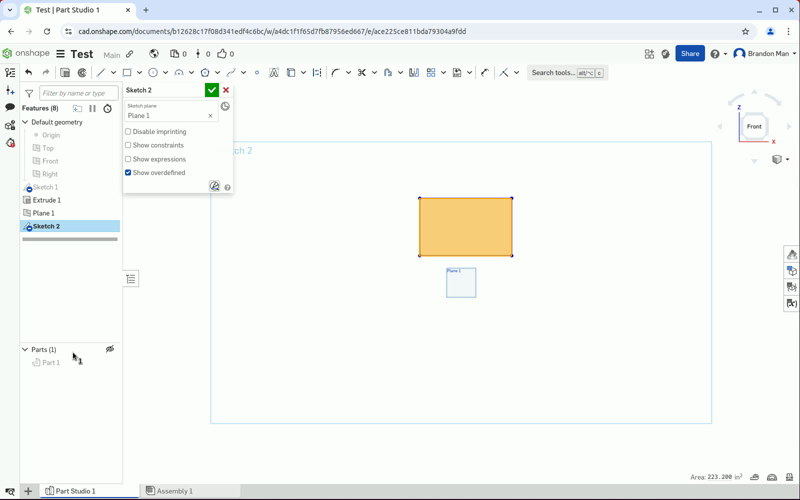
key(shift+y)
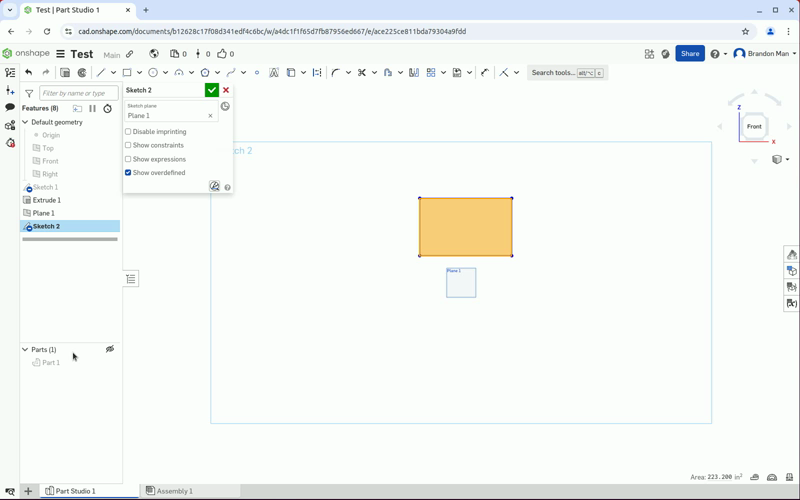
key(shift+e)
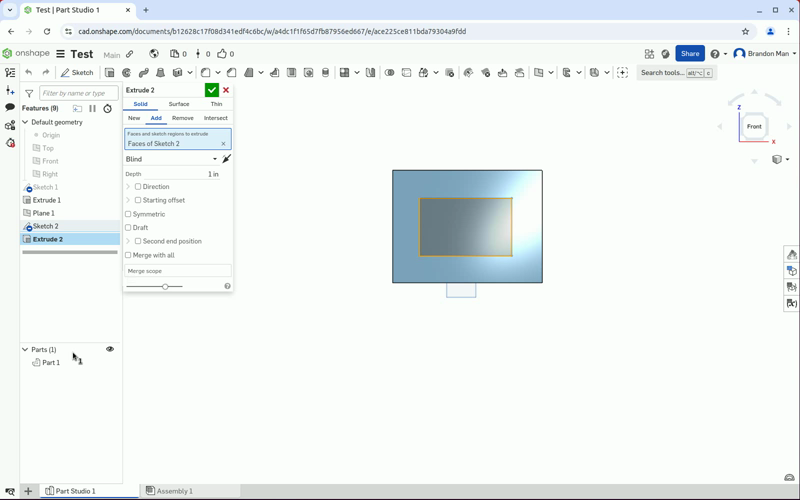
mouse_move(143, 106)
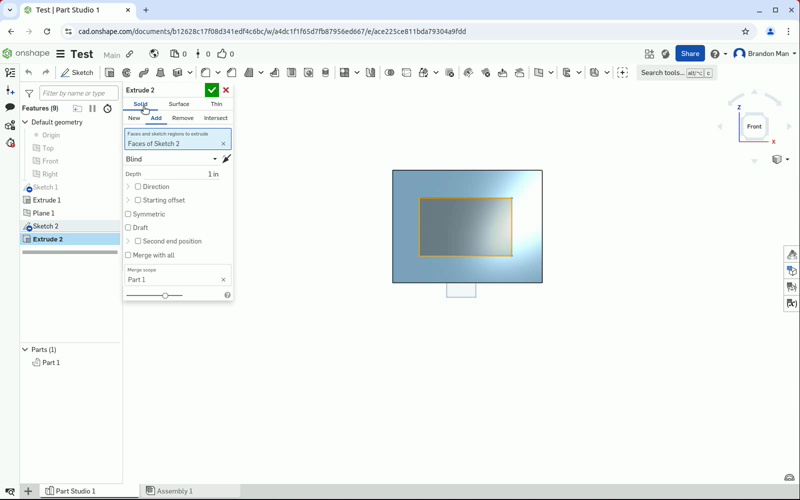
click(143, 106)
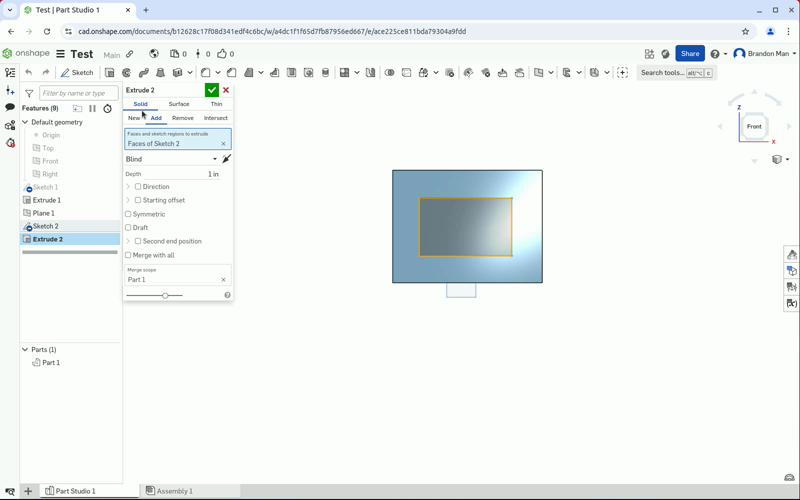
mouse_move(137, 120)
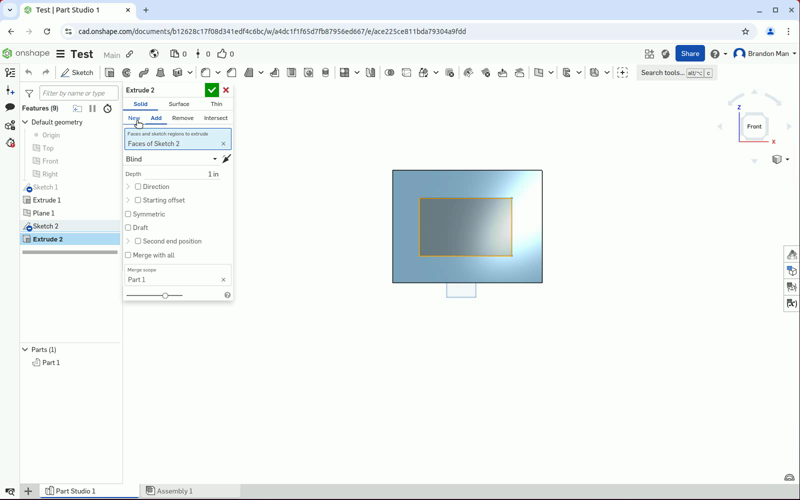
click(137, 120)
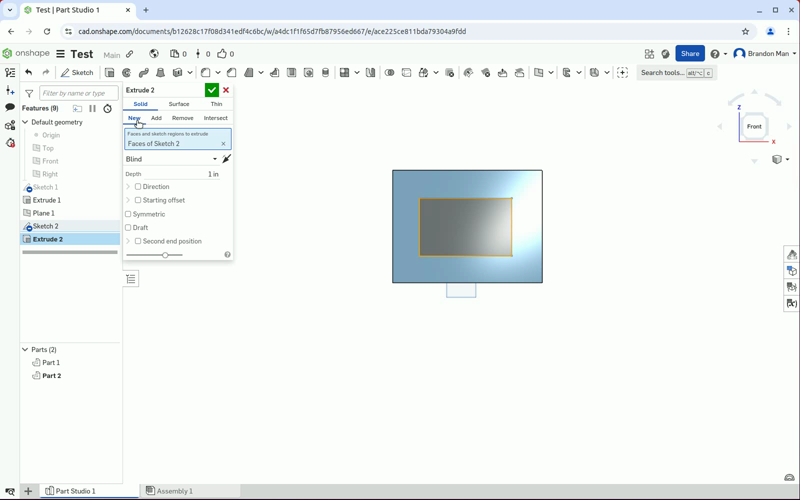
key(tab, 4)
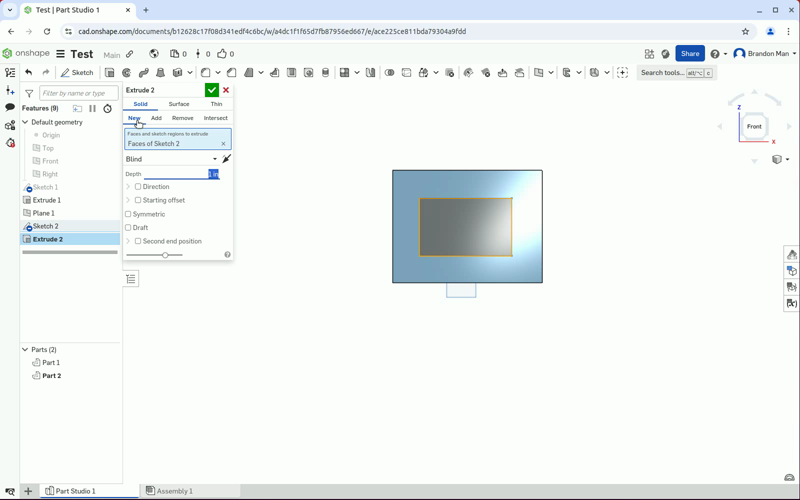
text(2.407)
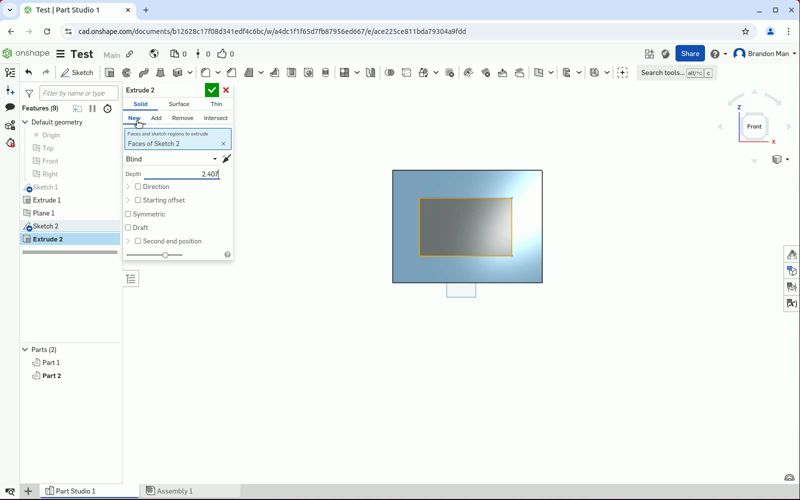
key(enter)
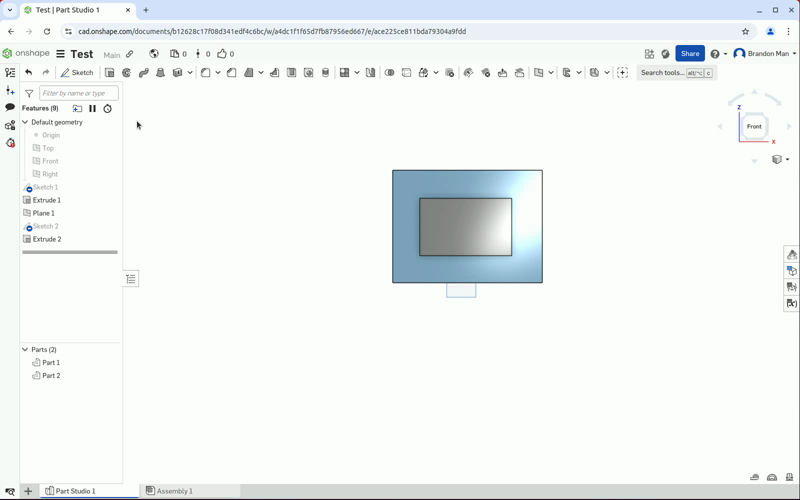
key(shift+h)
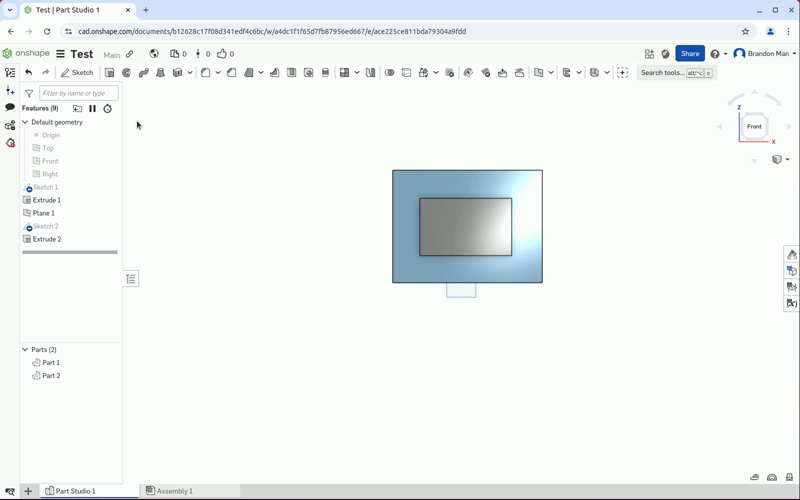
key(shift+h)
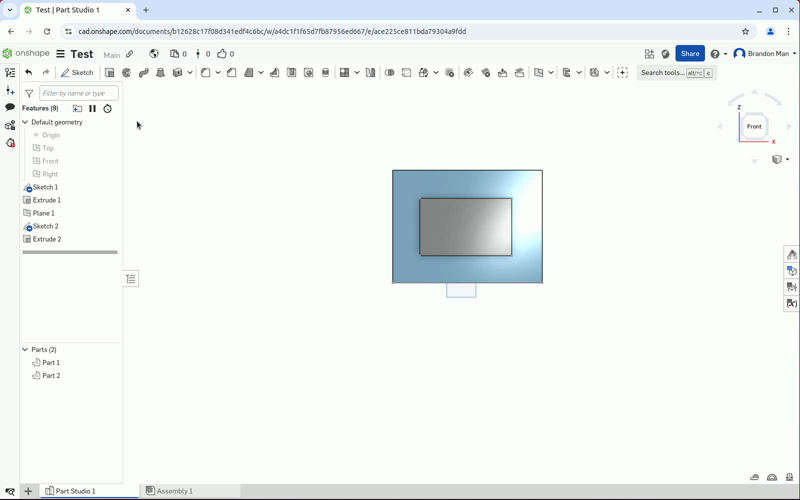
key(shift+7)
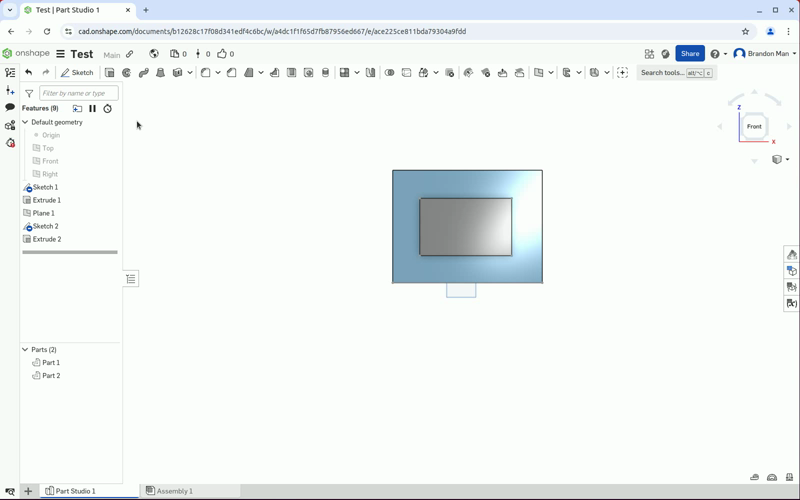
key(left, 2)
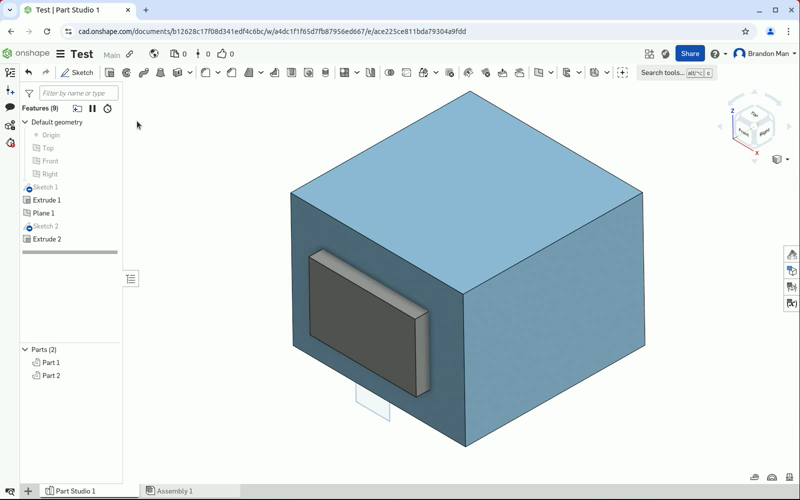
key(down, 2)
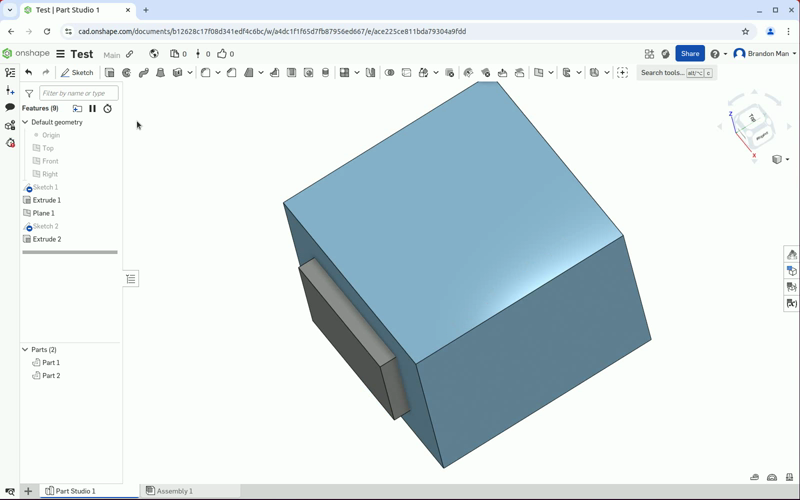
key(up, 2)
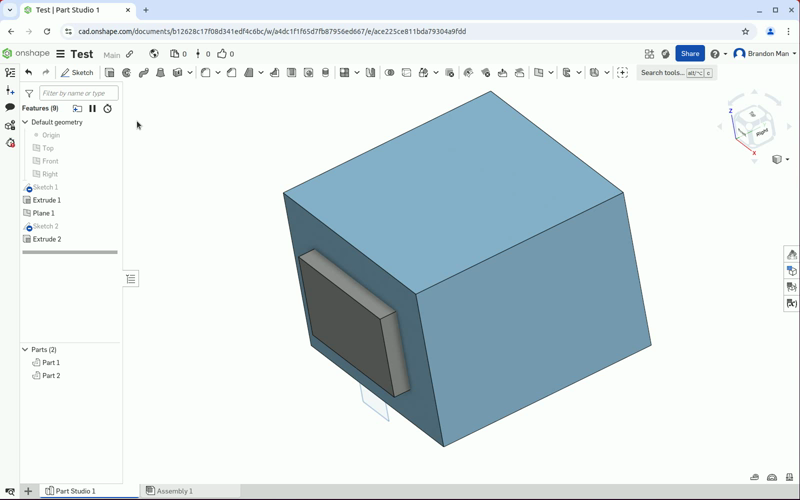
key(right, 2)
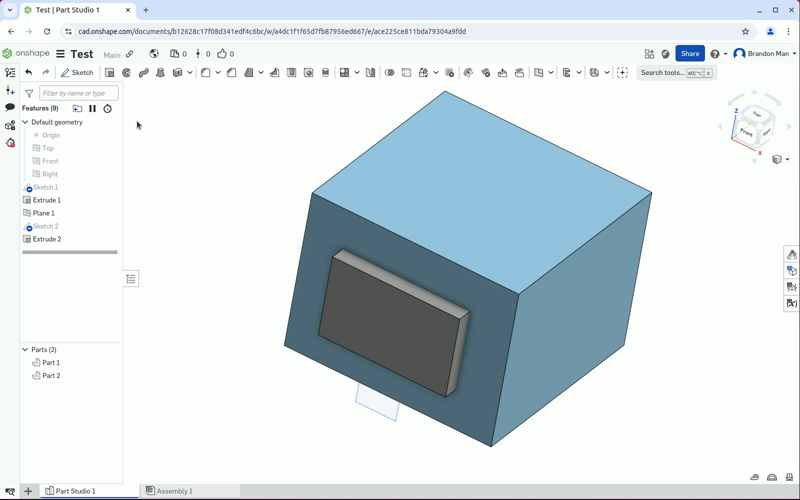
mouse_move(73, 189)
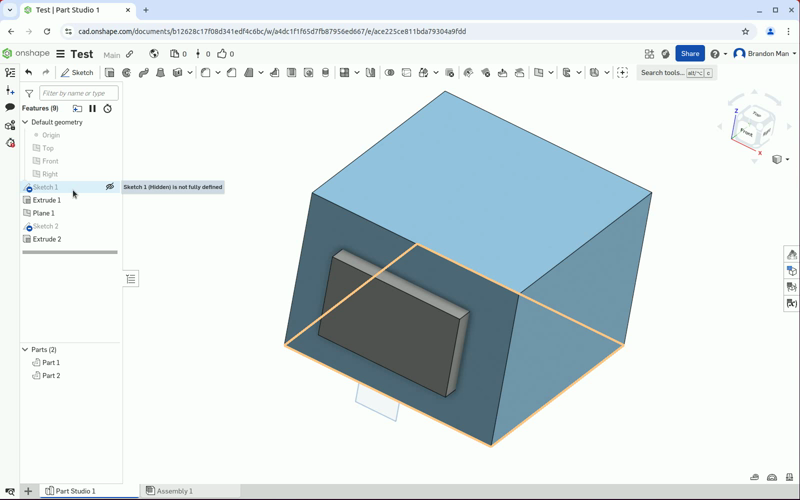
click(73, 189)